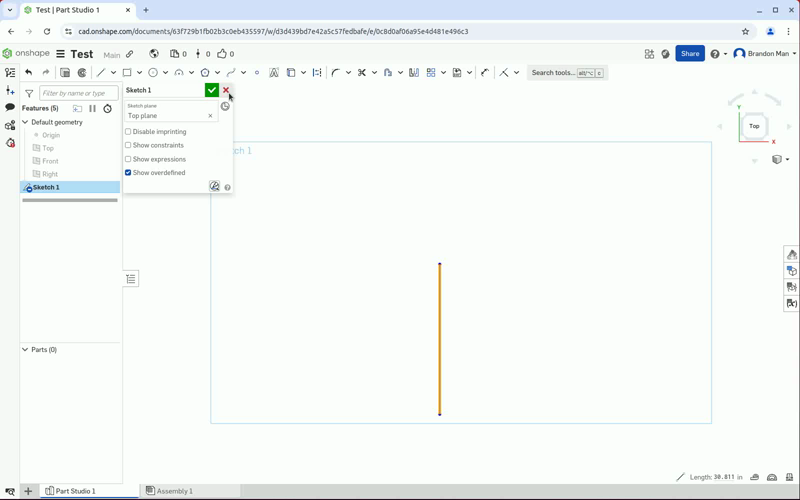
key(shift+h)
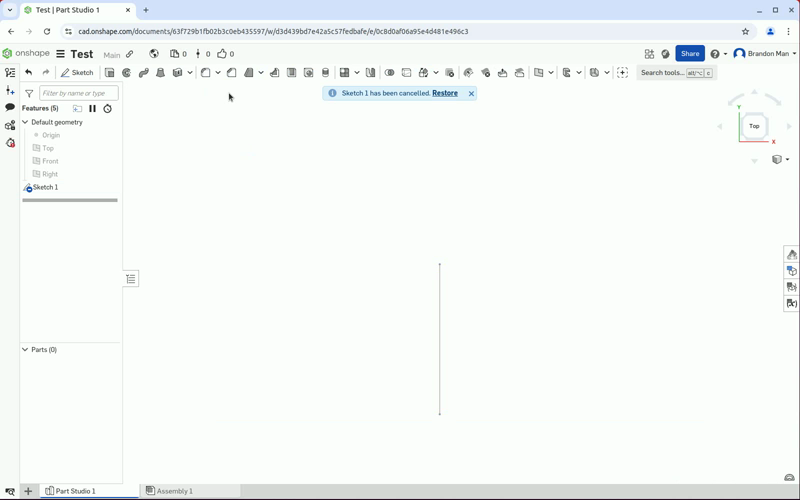
key(shift+s)
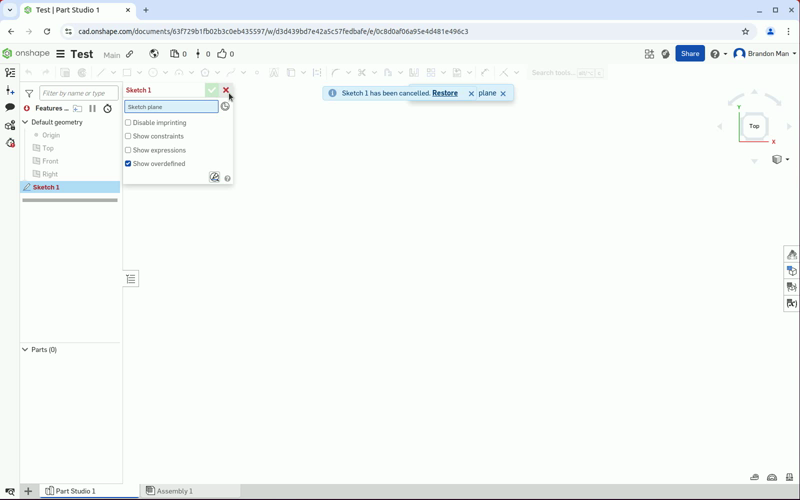
mouse_move(73, 150)
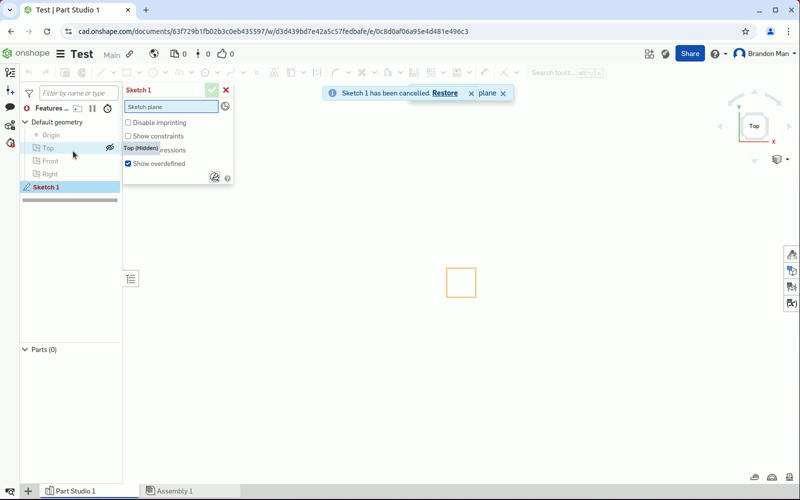
click(73, 150)
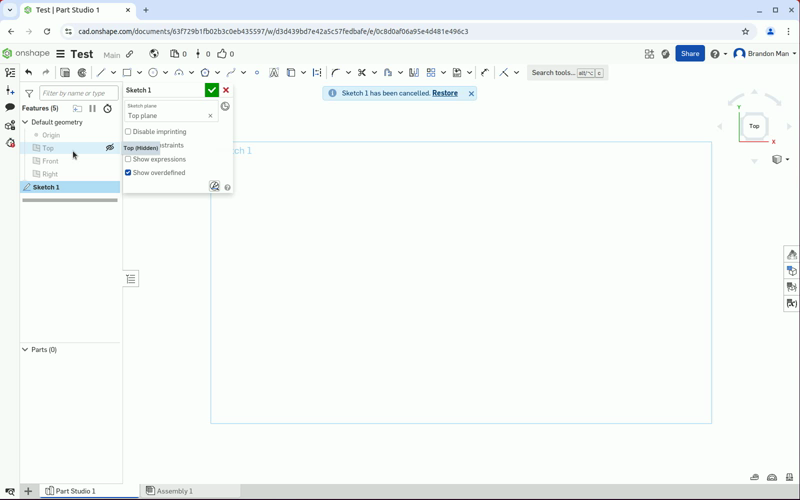
mouse_move(73, 352)
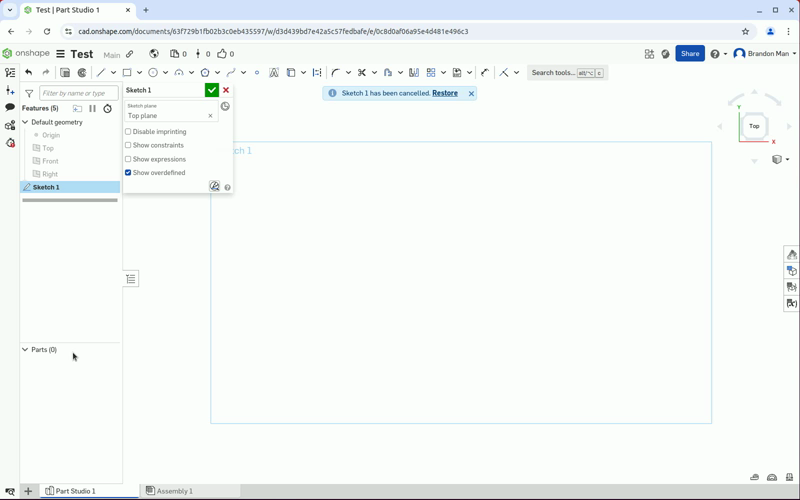
key(y)
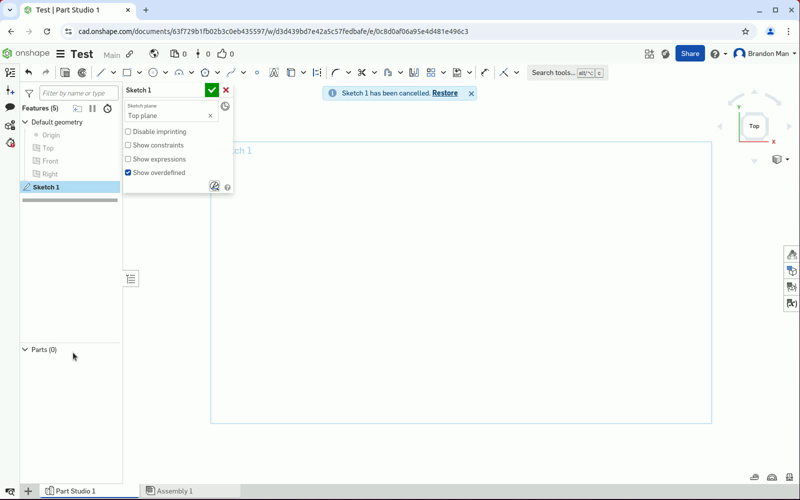
key(a)
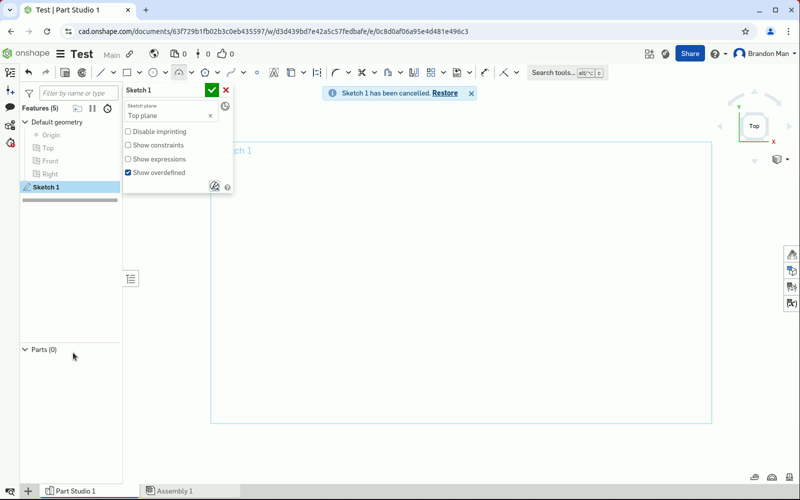
key_down(shift)
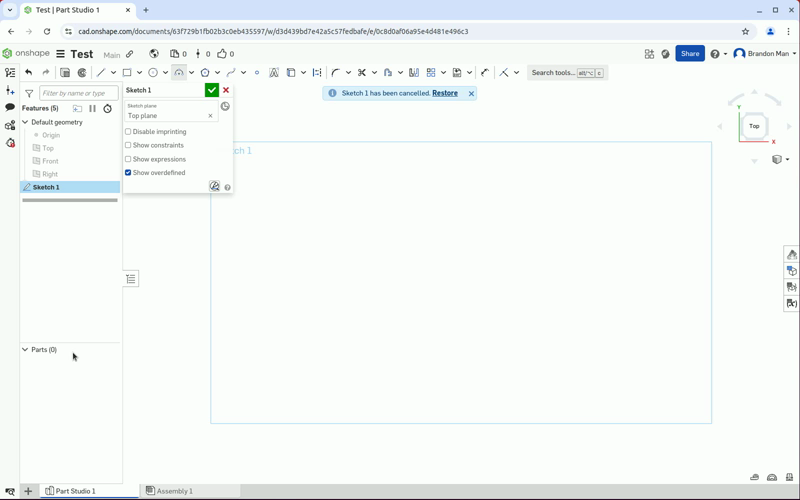
mouse_move(460, 258)
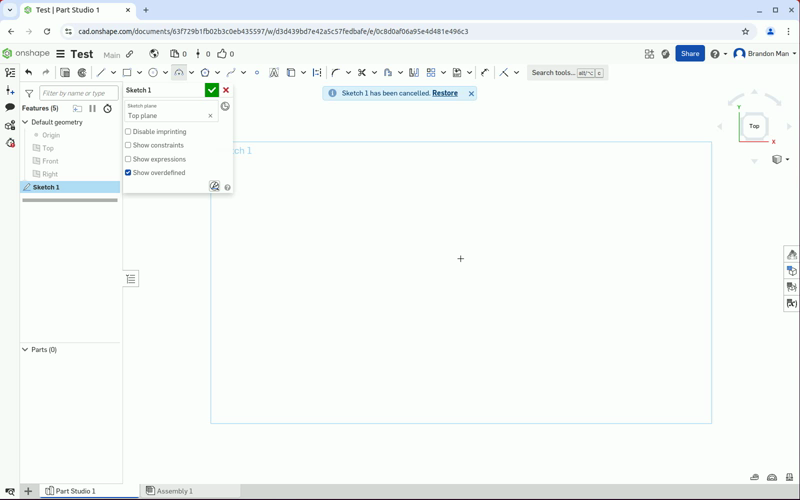
click(460, 258)
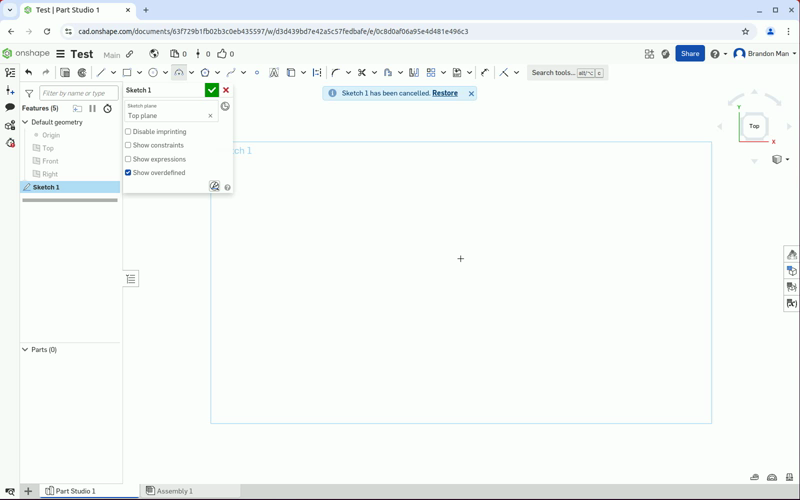
key_up(shift)
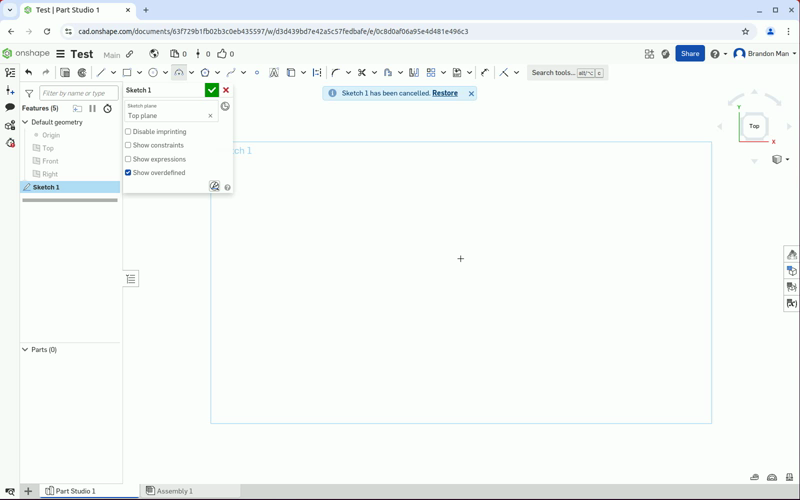
key_down(shift)
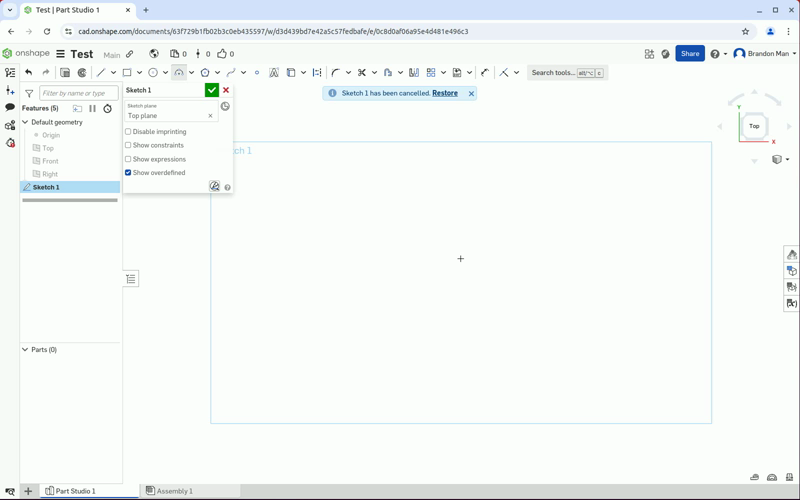
mouse_move(509, 258)
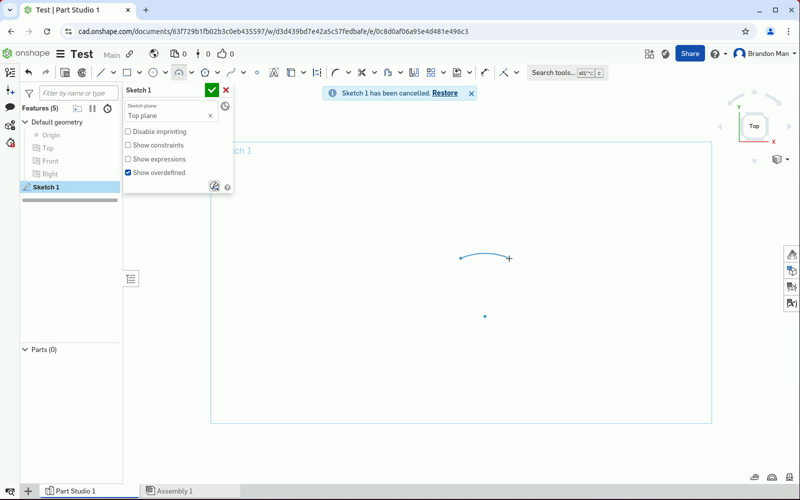
click(509, 258)
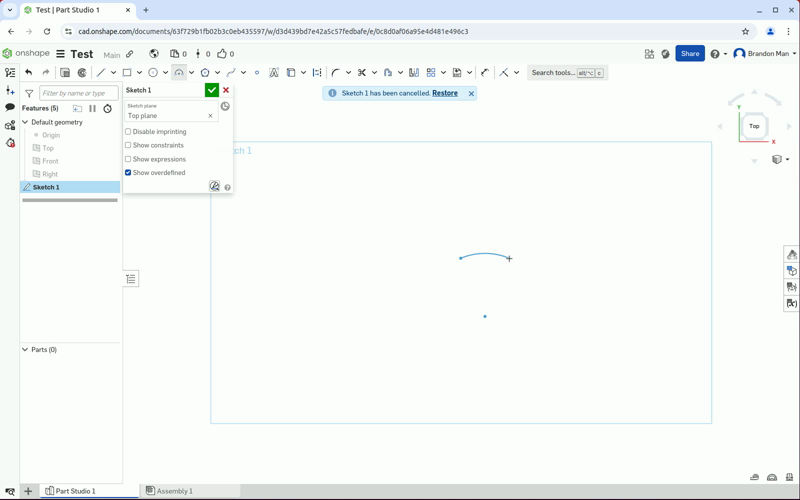
mouse_move(484, 282)
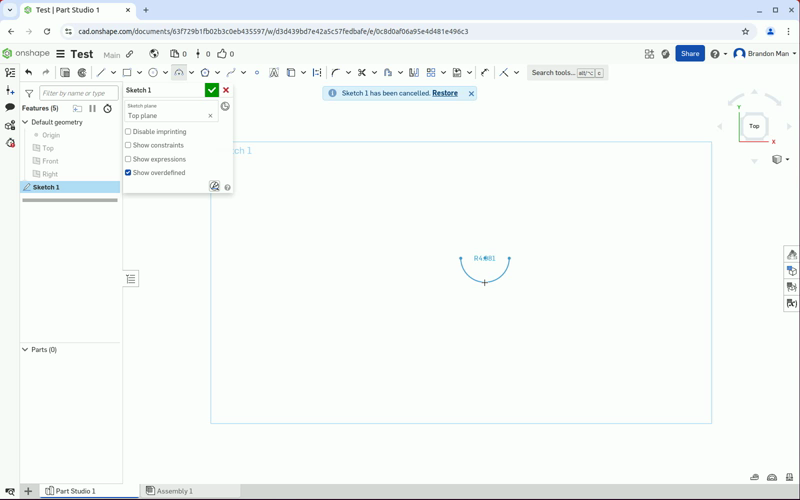
click(484, 282)
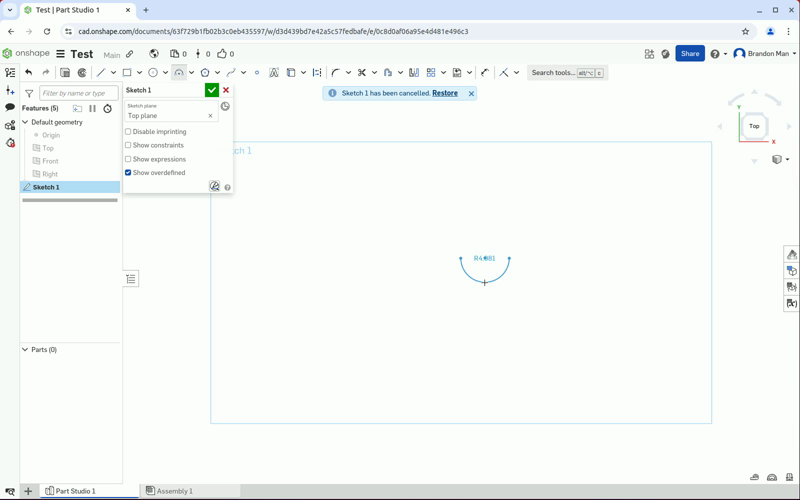
key_up(shift)
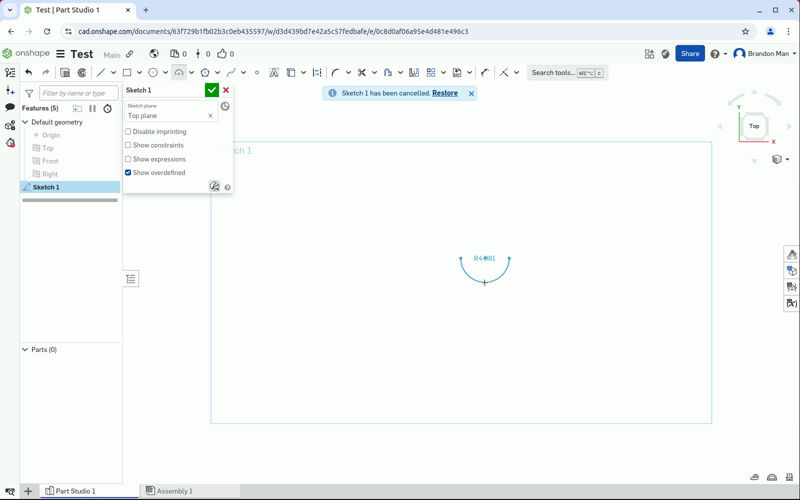
key(esc)
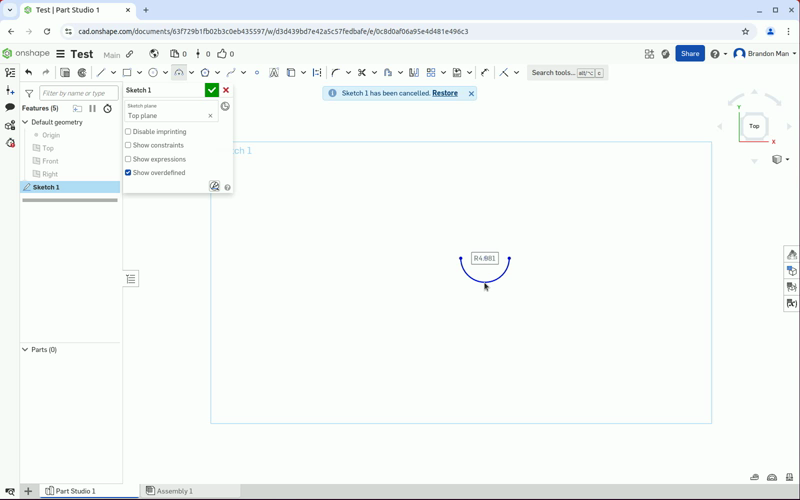
key(l)
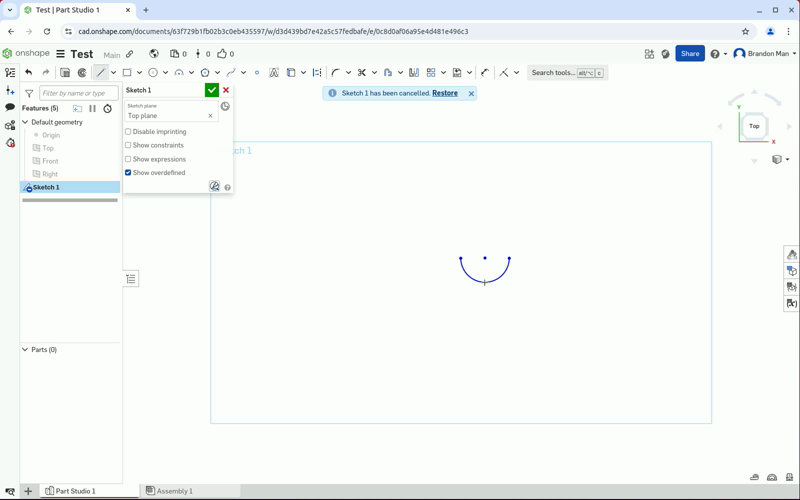
mouse_move(509, 258)
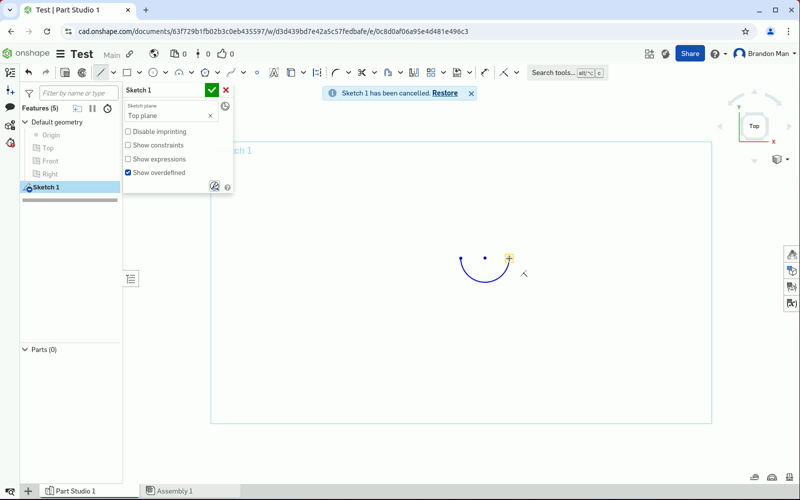
click(509, 258)
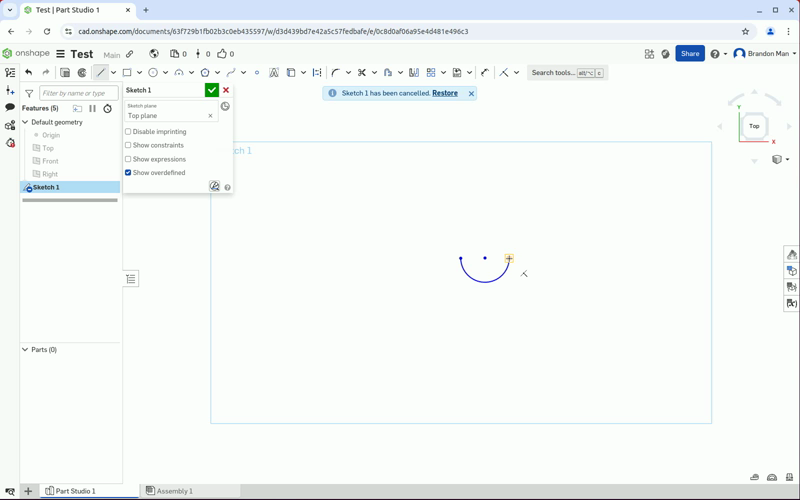
key_down(shift)
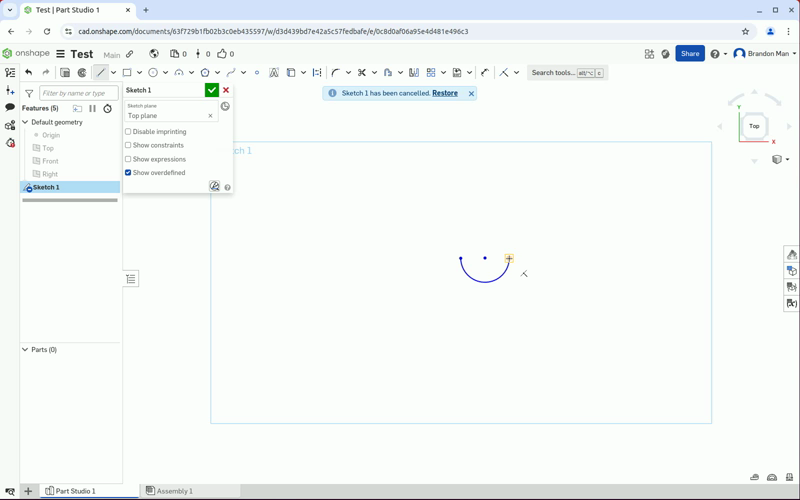
mouse_move(509, 170)
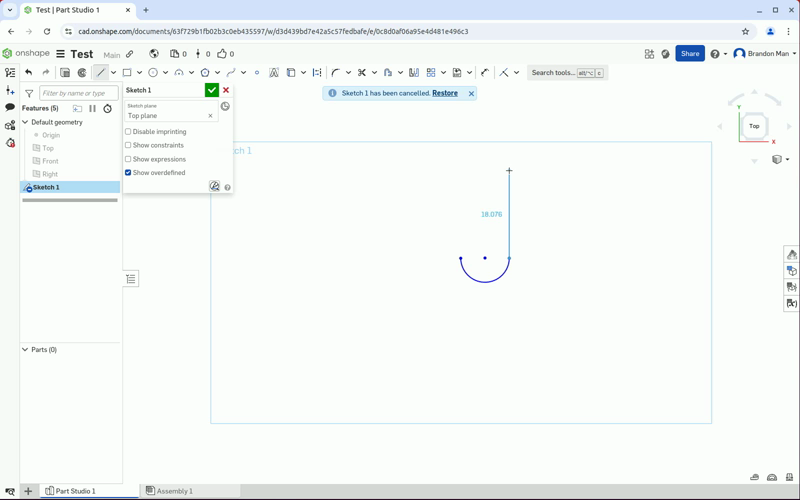
click(509, 170)
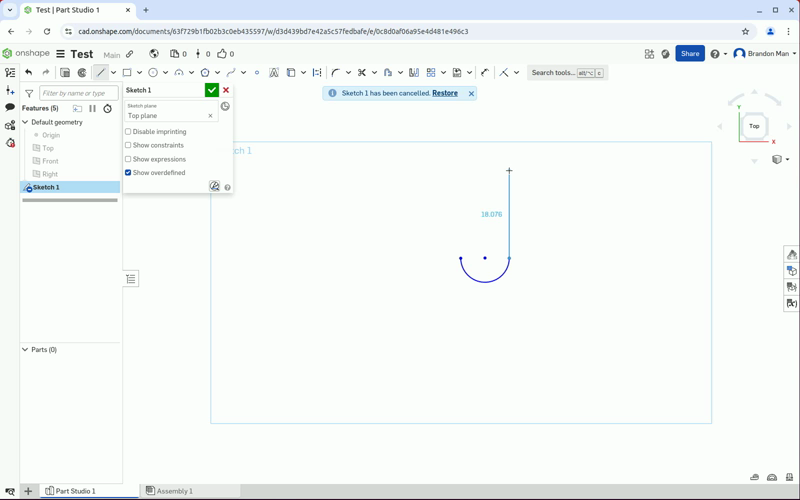
key_up(shift)
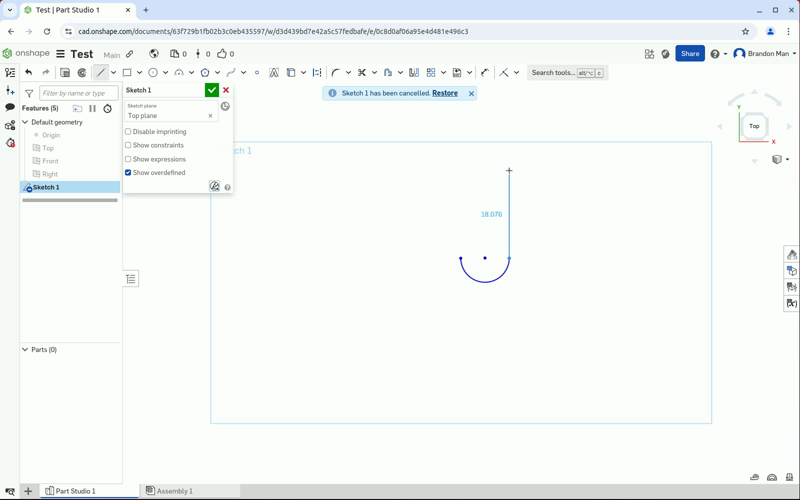
key_down(shift)
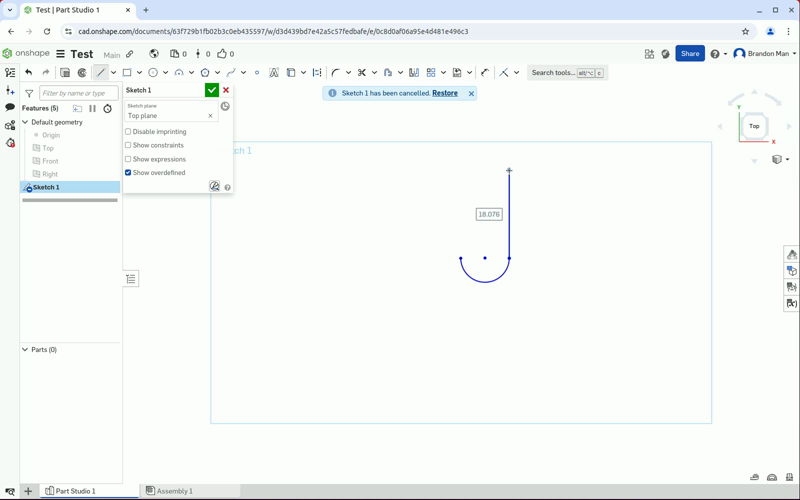
mouse_move(539, 170)
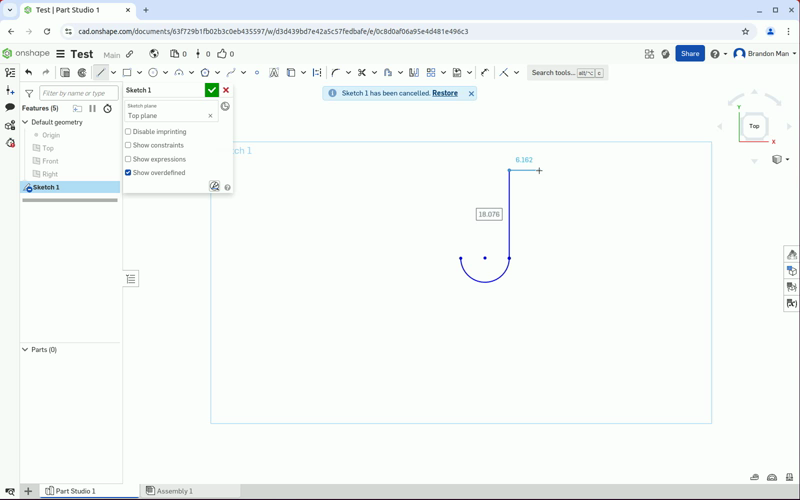
mouse_move(460, 170)
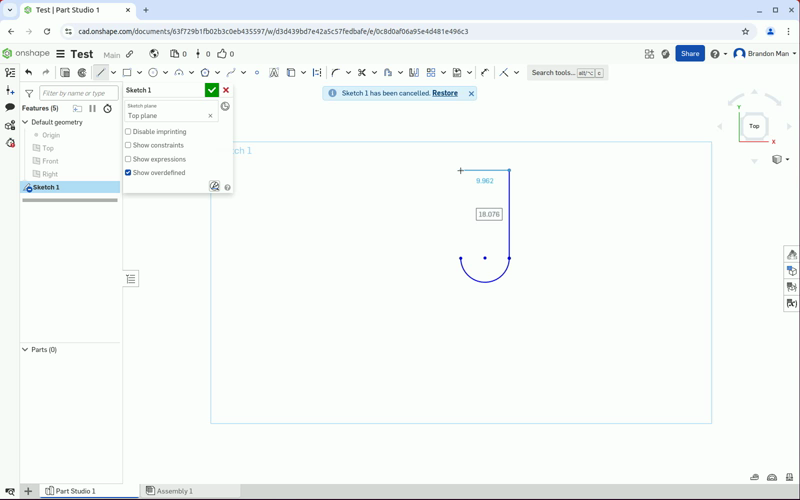
click(460, 170)
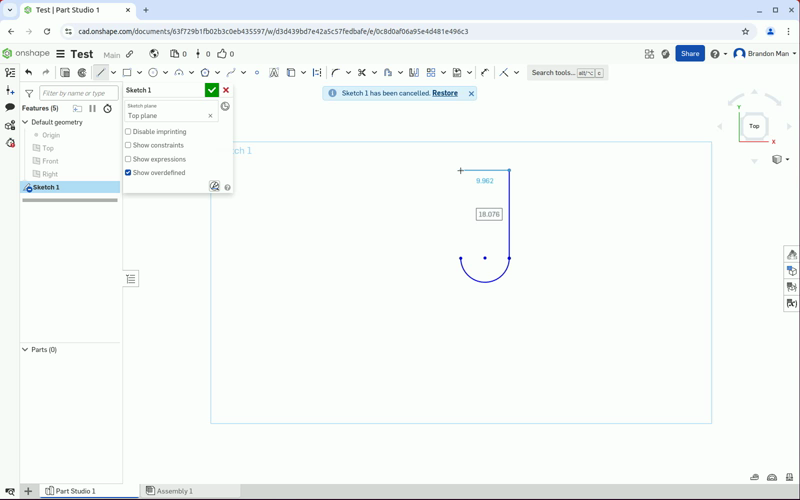
key_up(shift)
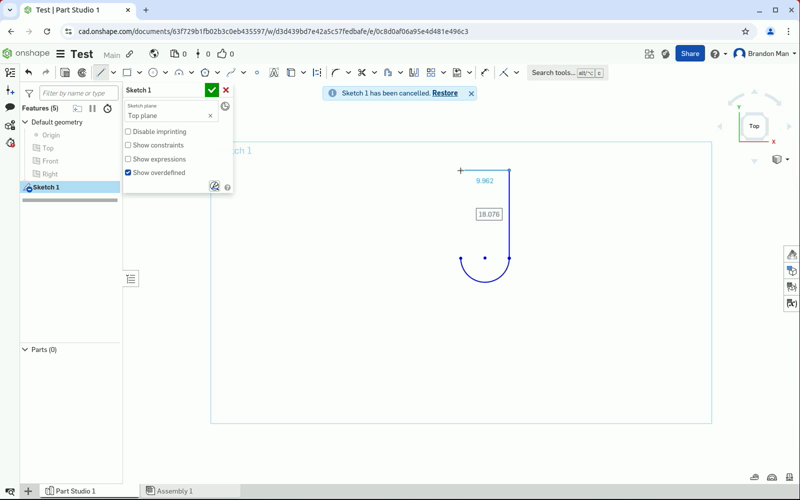
key_down(shift)
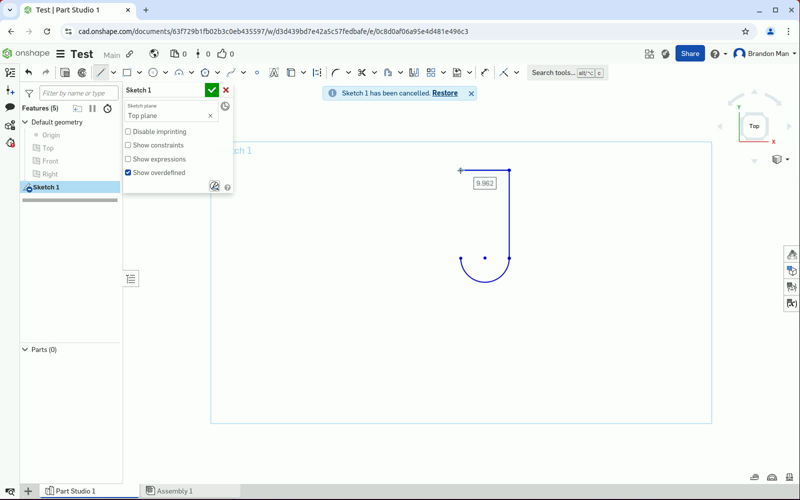
mouse_move(460, 258)
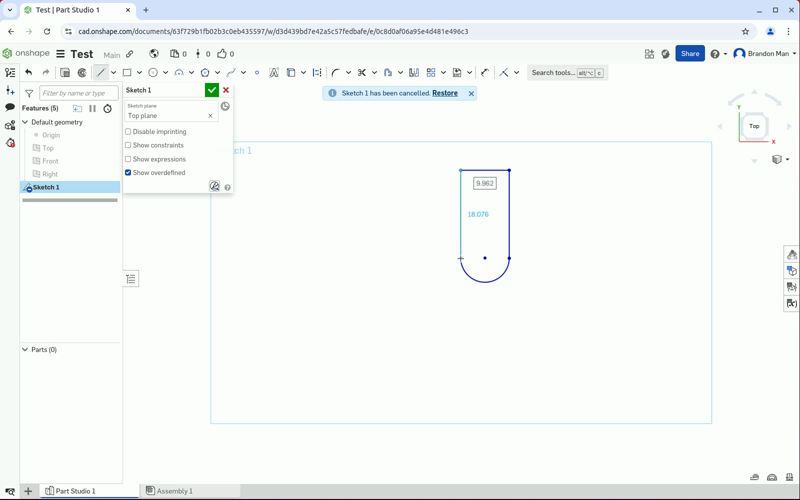
key_up(shift)
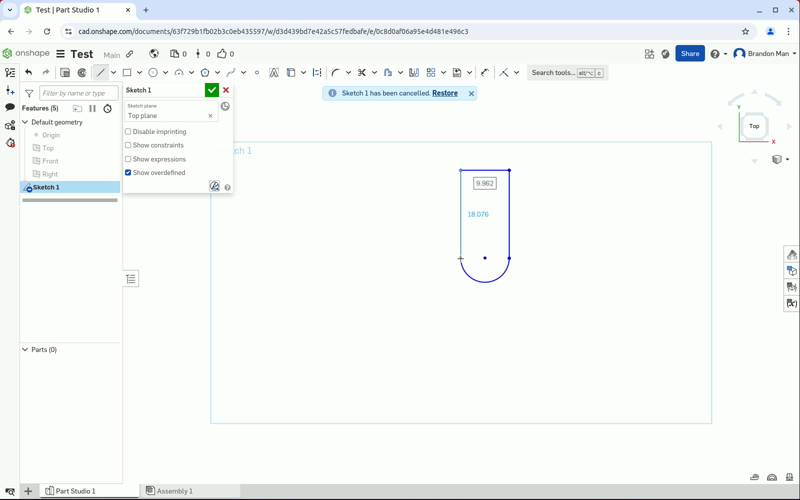
click(460, 258)
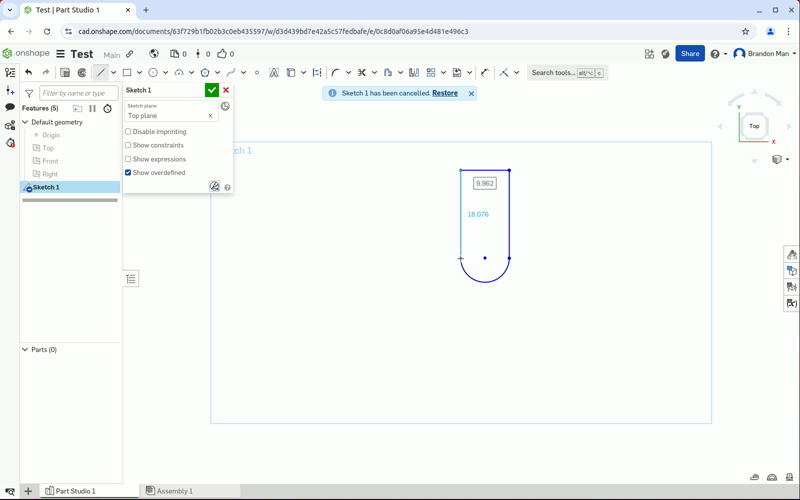
key(esc)
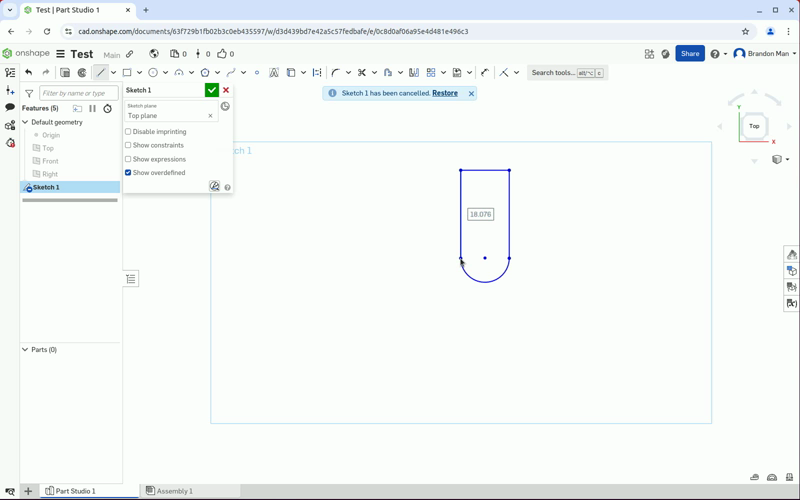
mouse_move(483, 173)
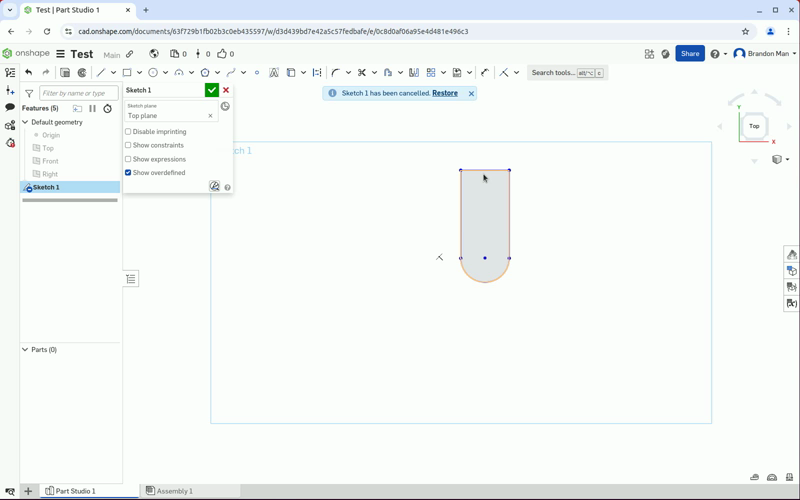
click(483, 173)
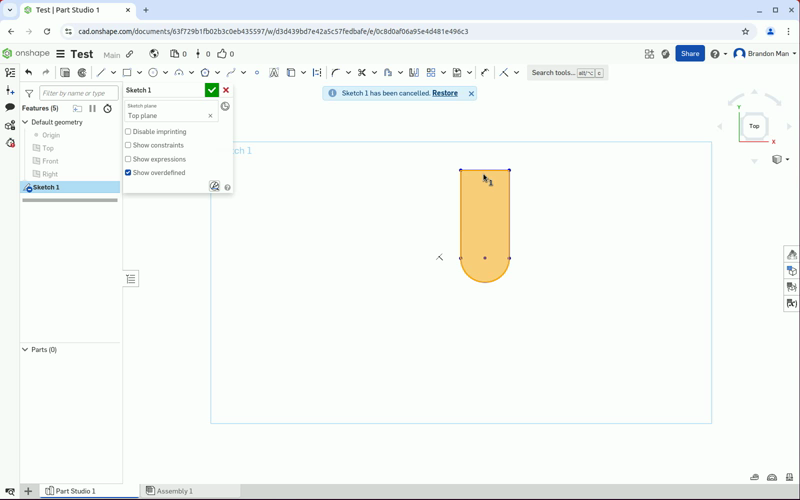
mouse_move(73, 352)
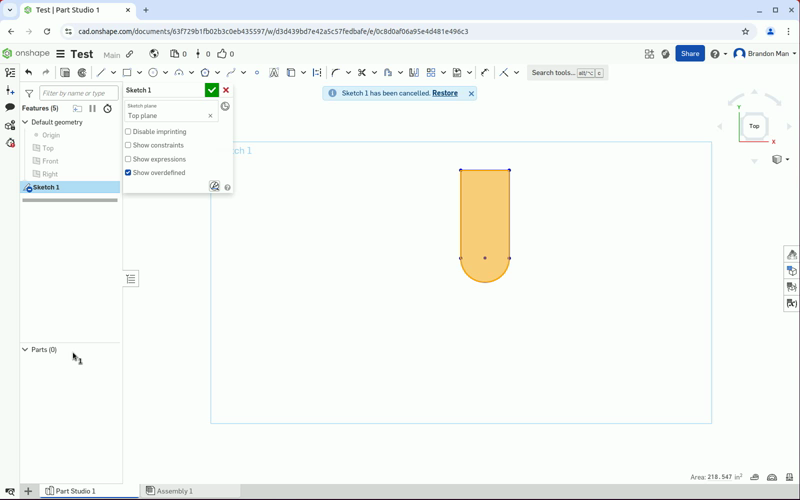
key(shift+y)
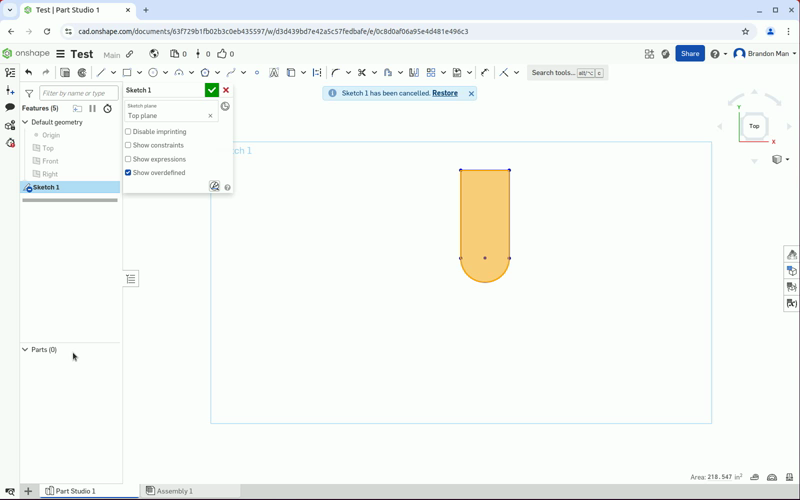
key(shift+e)
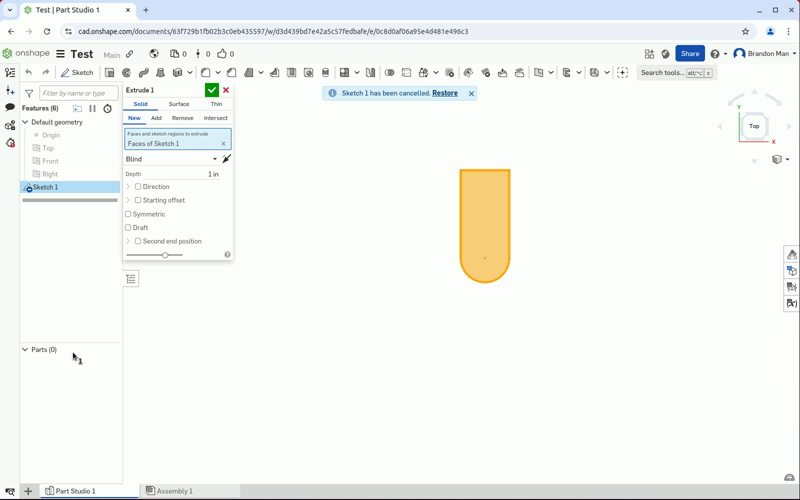
mouse_move(143, 106)
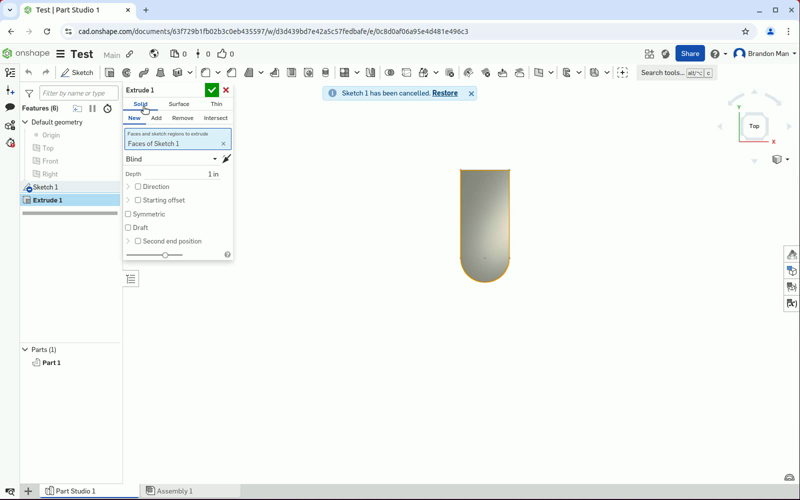
click(143, 106)
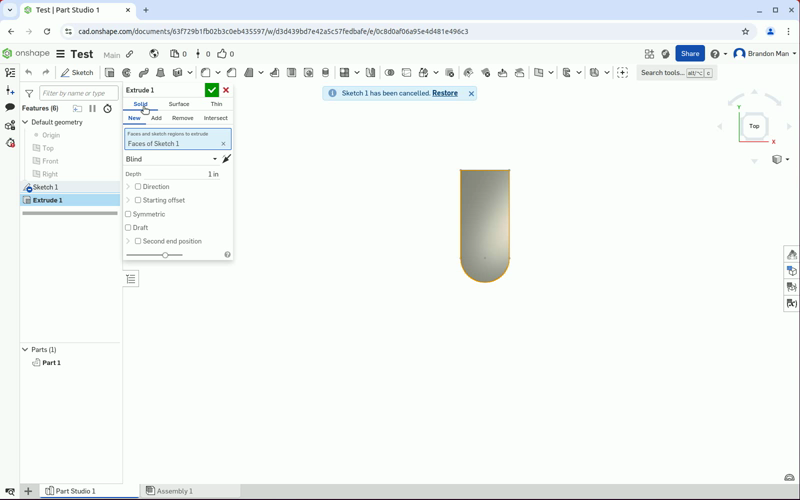
mouse_move(137, 120)
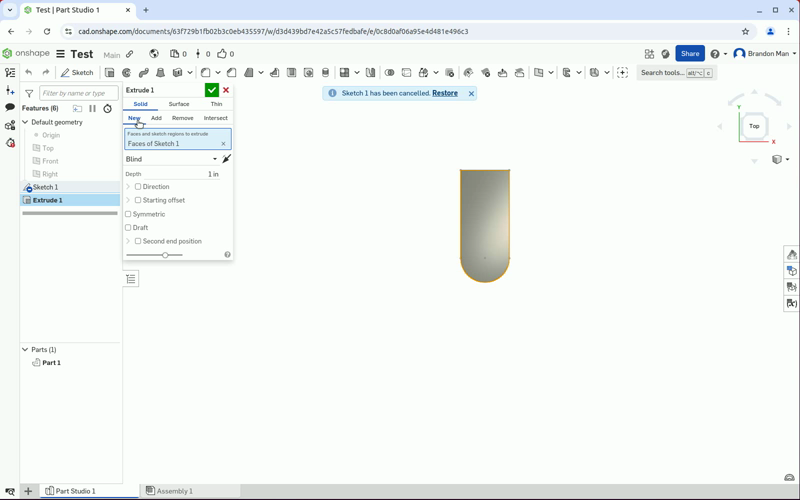
click(137, 120)
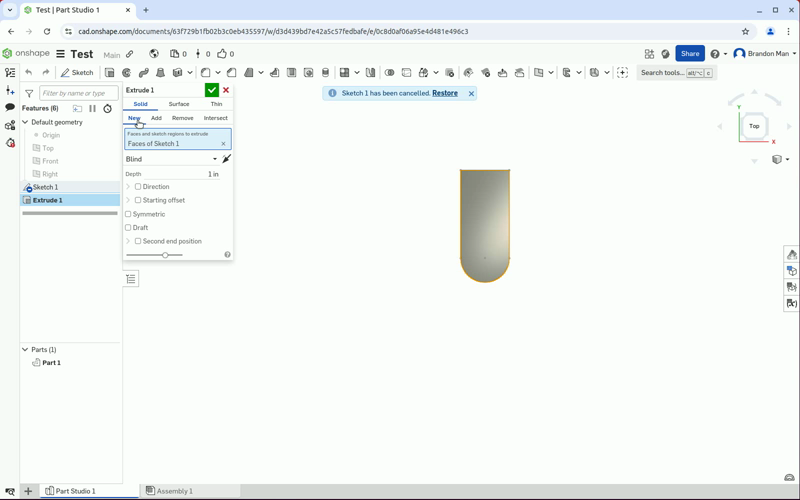
key(tab, 4)
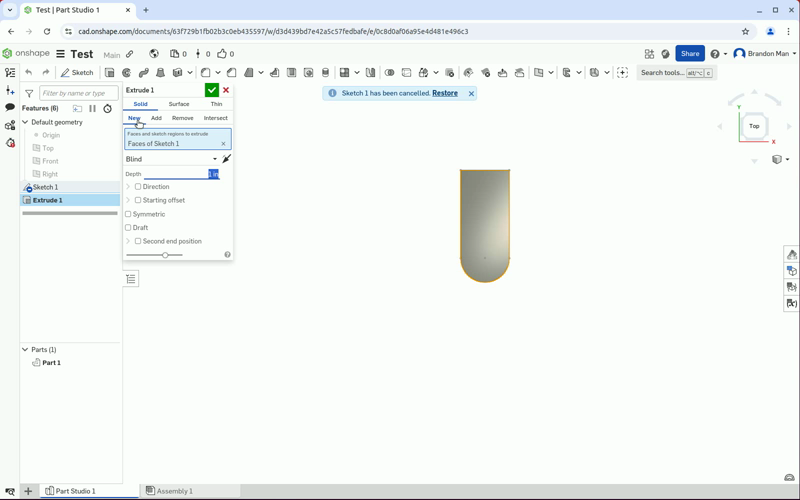
text(0.722)
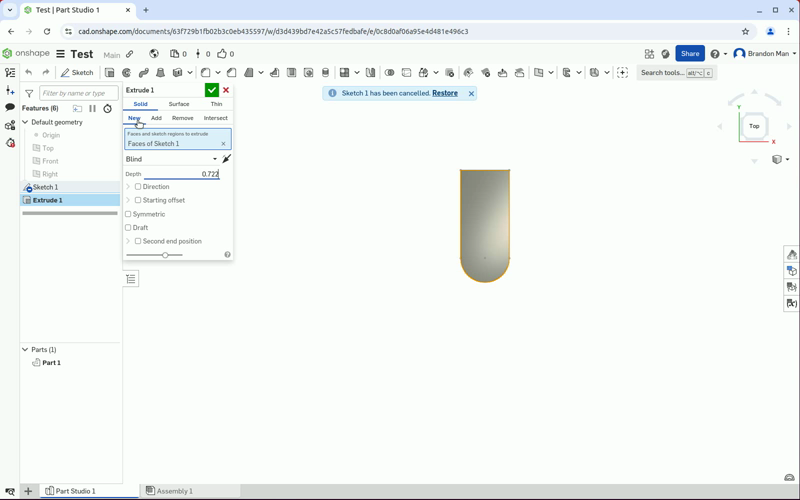
key(enter)
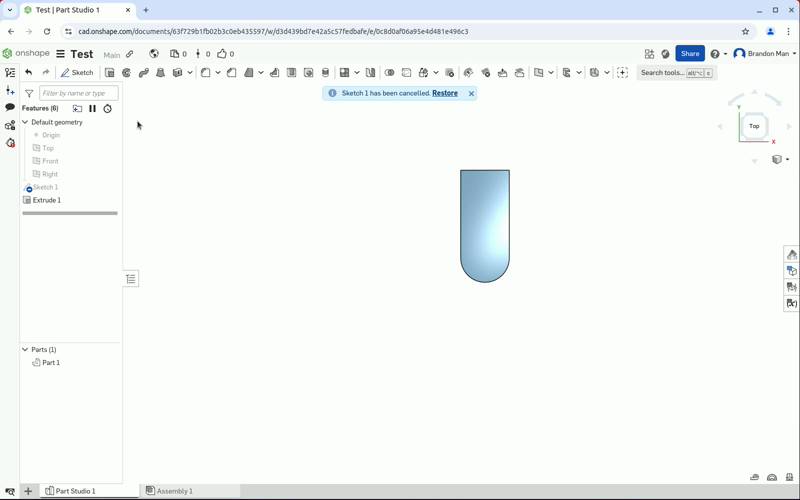
key(shift+h)
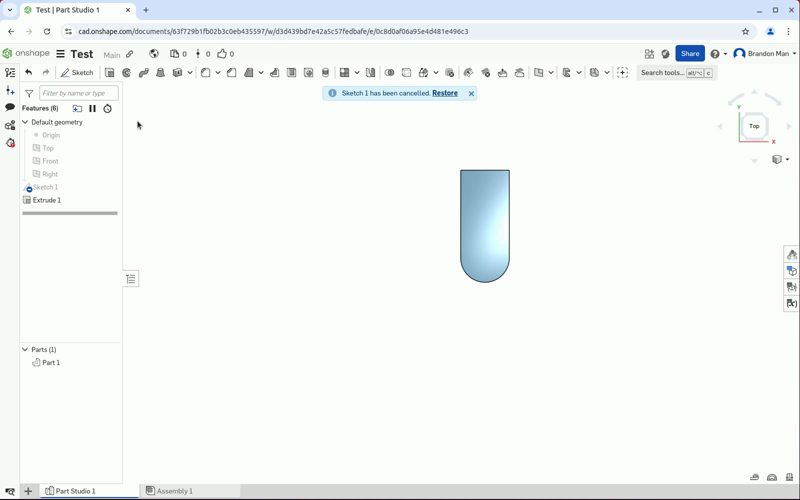
key(shift+h)
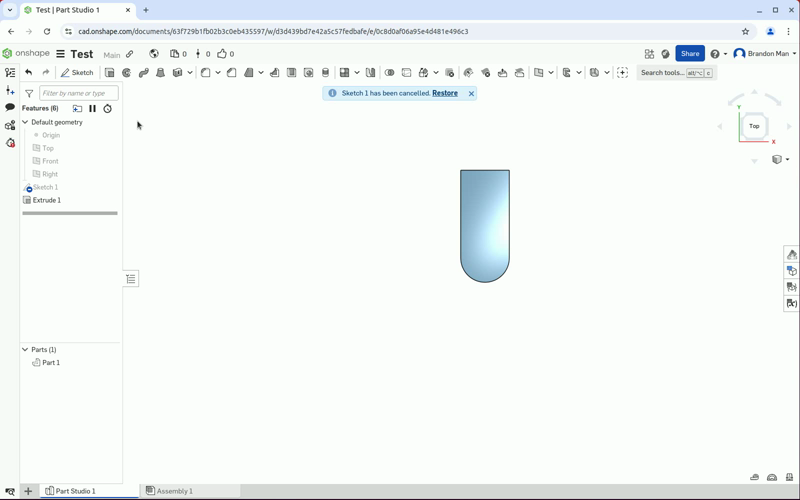
mouse_move(73, 189)
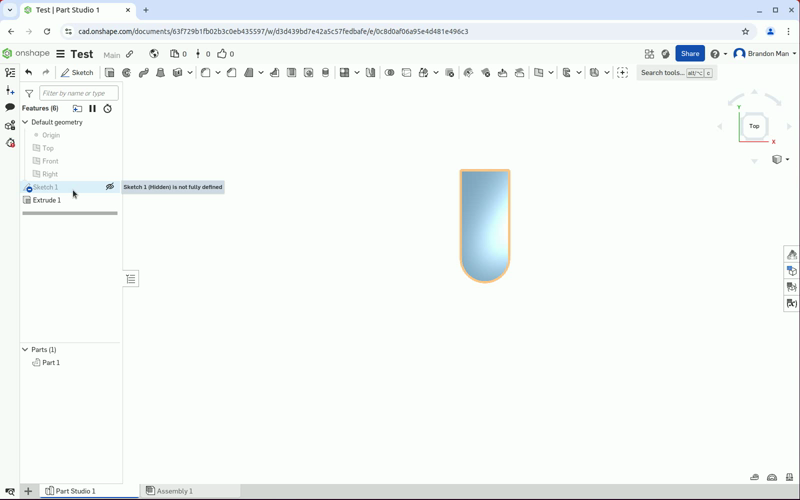
click(73, 189)
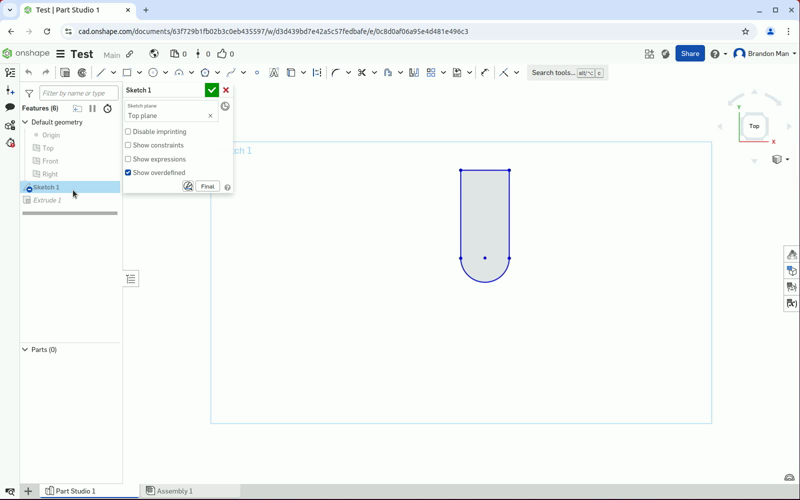
mouse_move(229, 92)
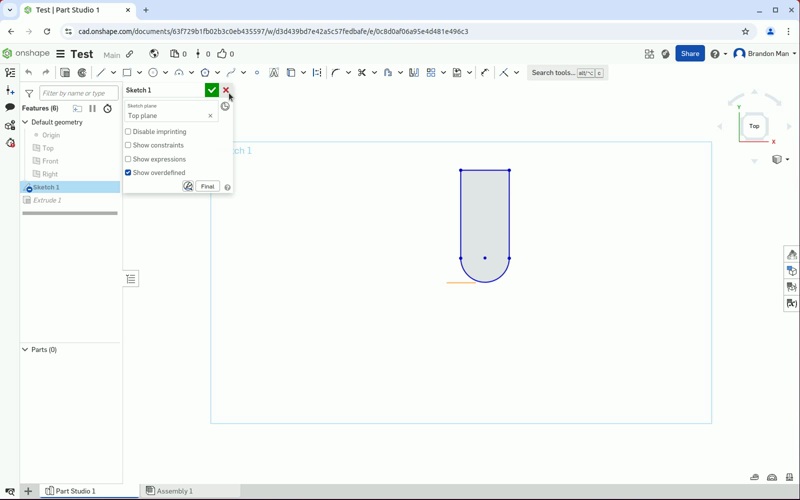
click(229, 92)
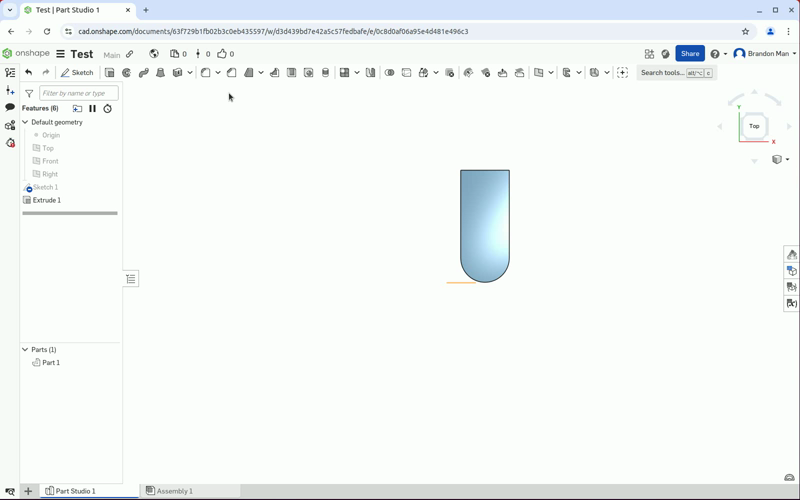
mouse_move(541, 75)
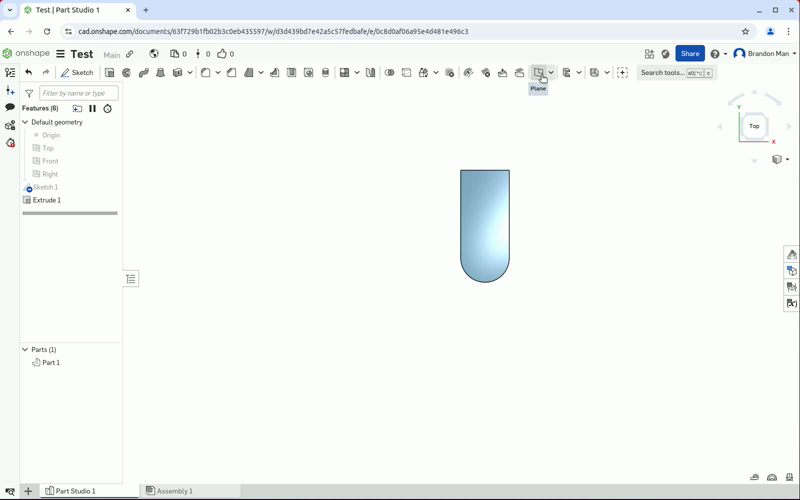
click(541, 75)
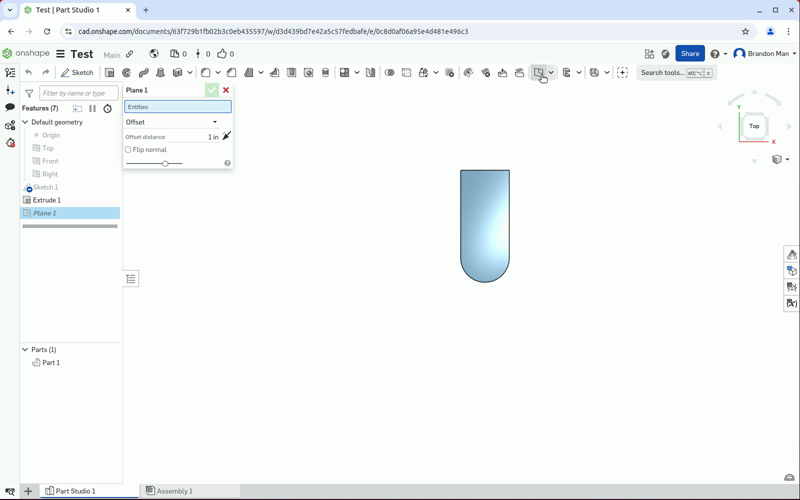
mouse_move(73, 150)
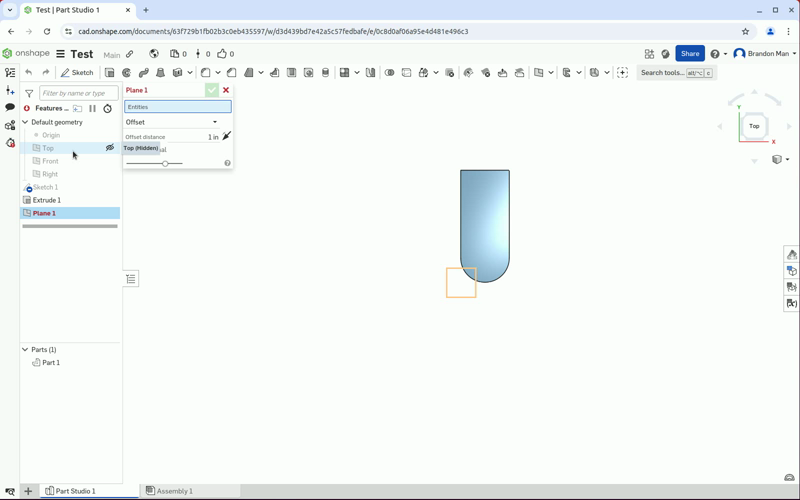
click(73, 150)
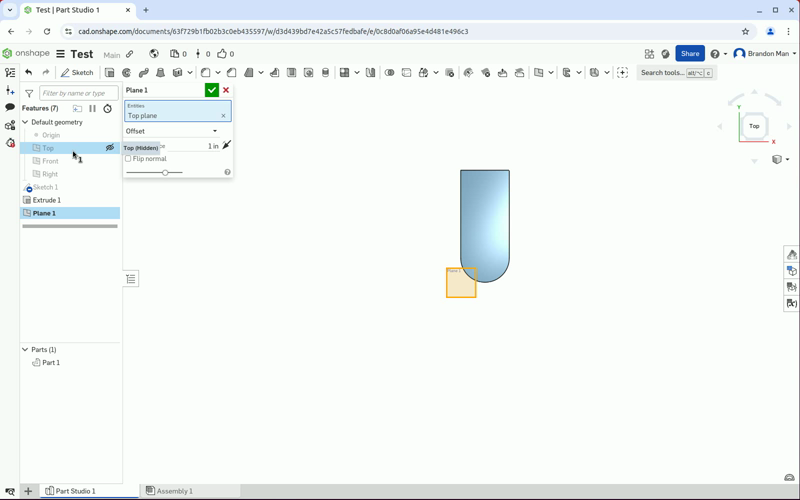
key(tab, 2)
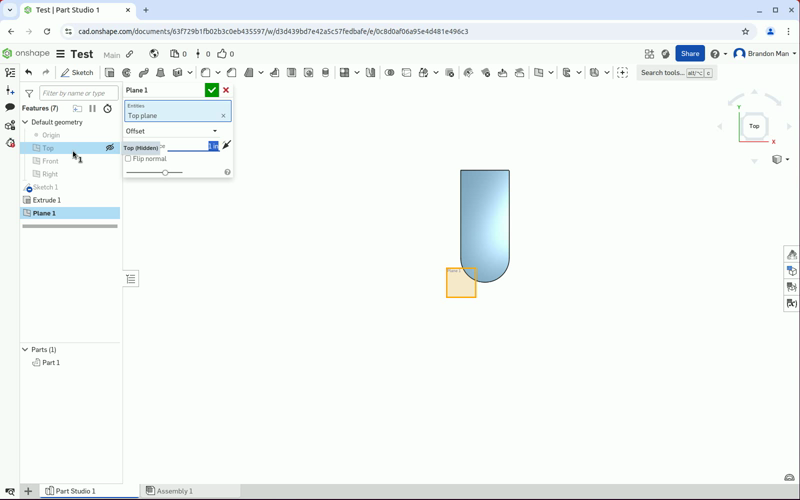
text(0.709)
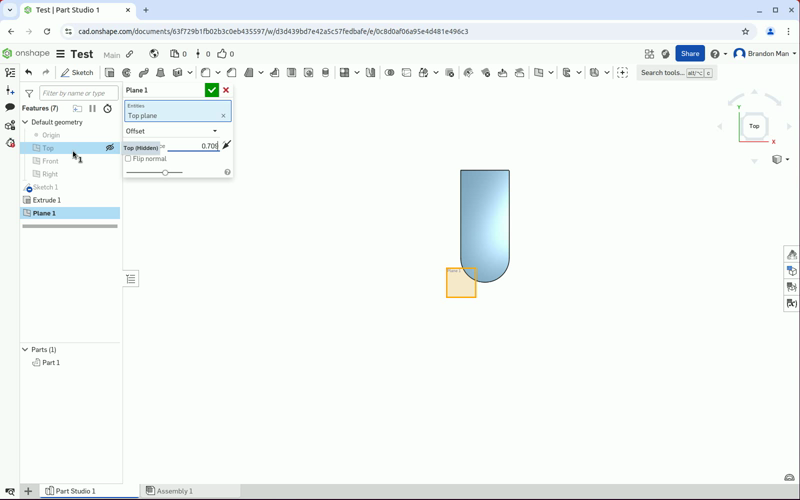
key(enter, 2)
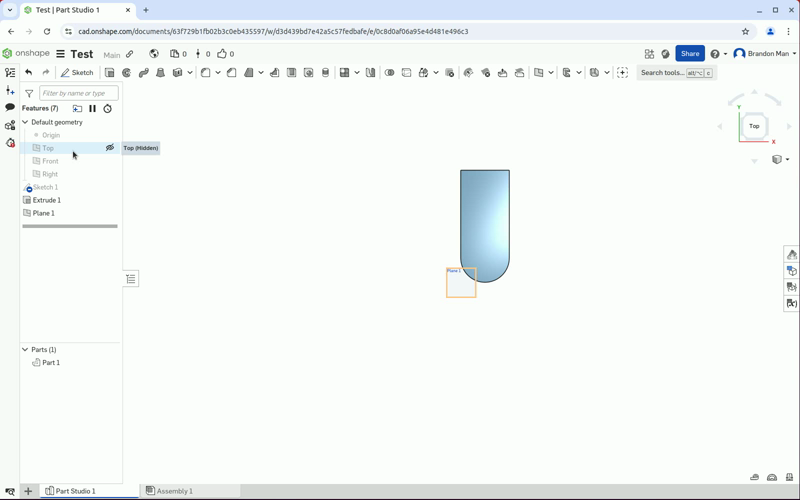
key(shift+s)
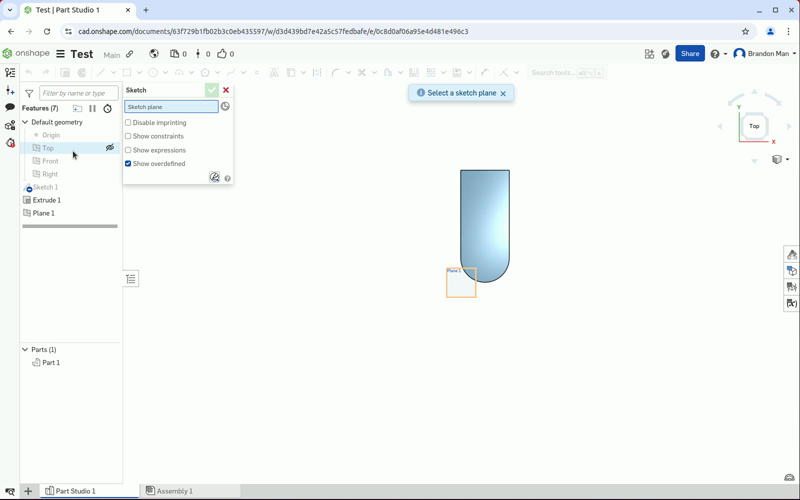
mouse_move(73, 215)
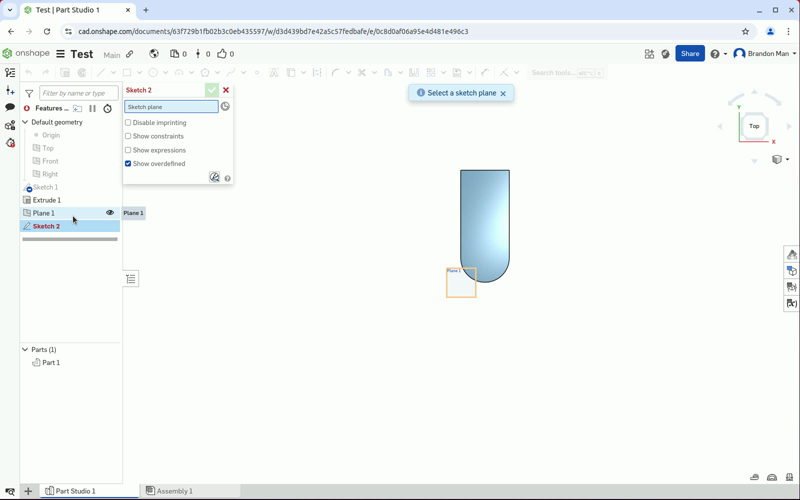
click(73, 215)
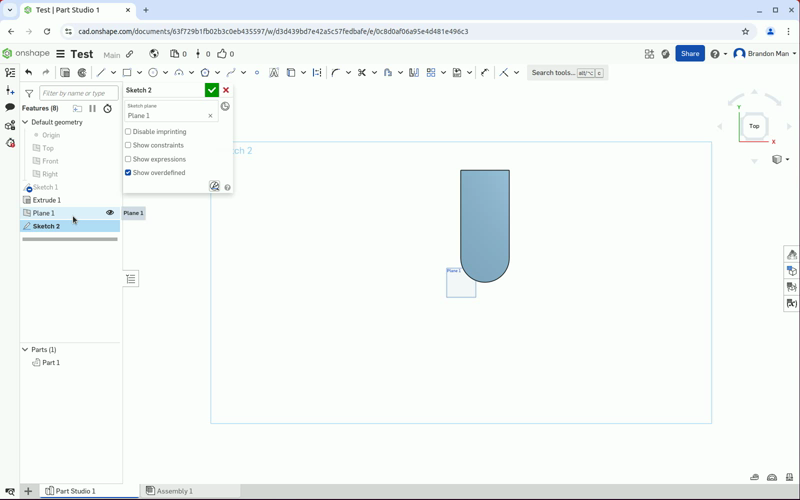
mouse_move(73, 352)
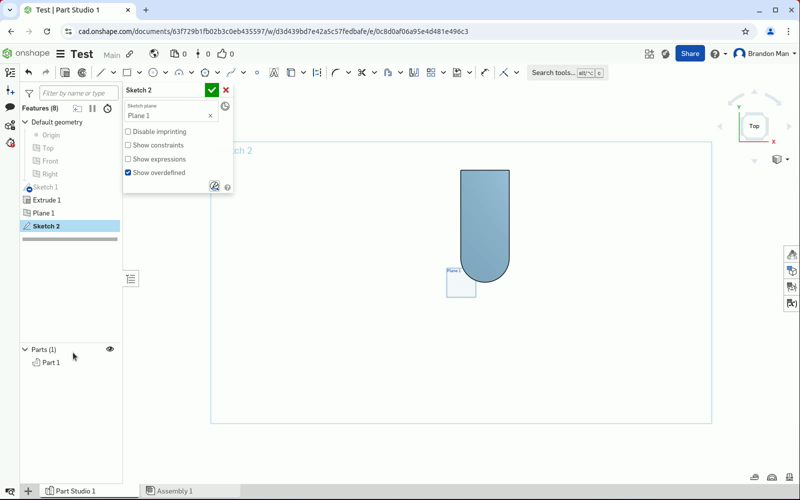
key(y)
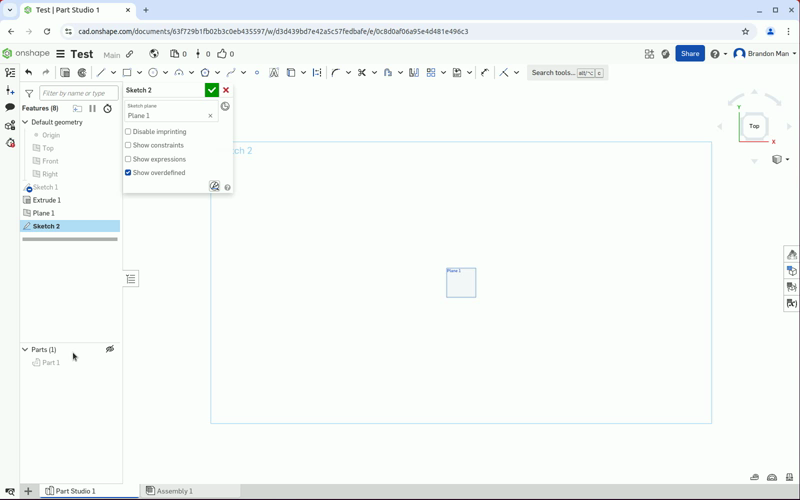
key(c)
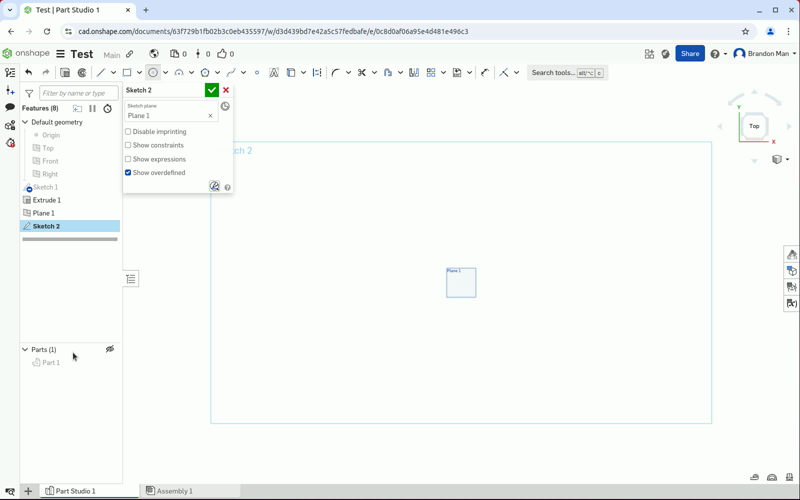
key_down(shift)
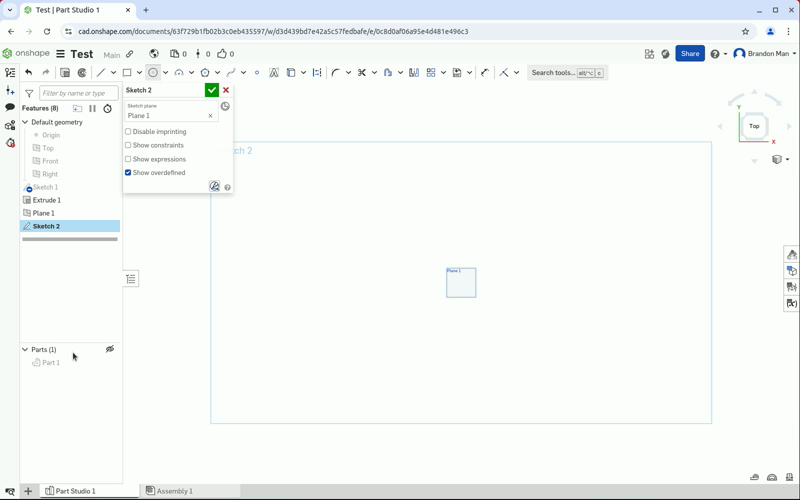
mouse_move(485, 258)
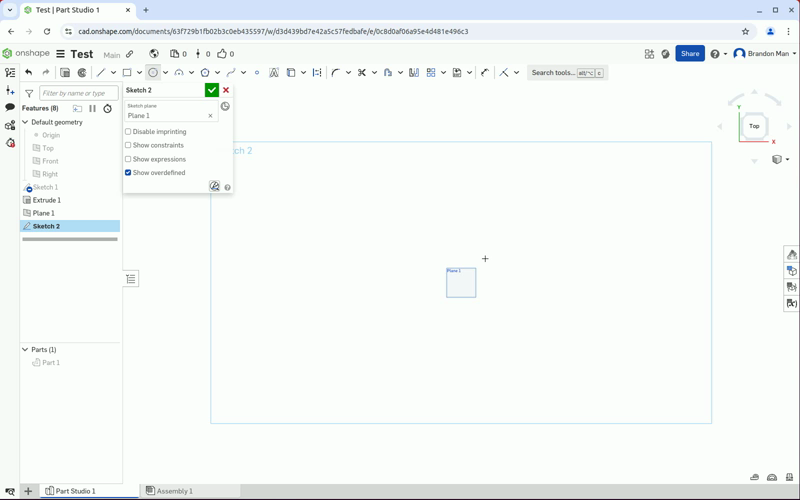
click(485, 258)
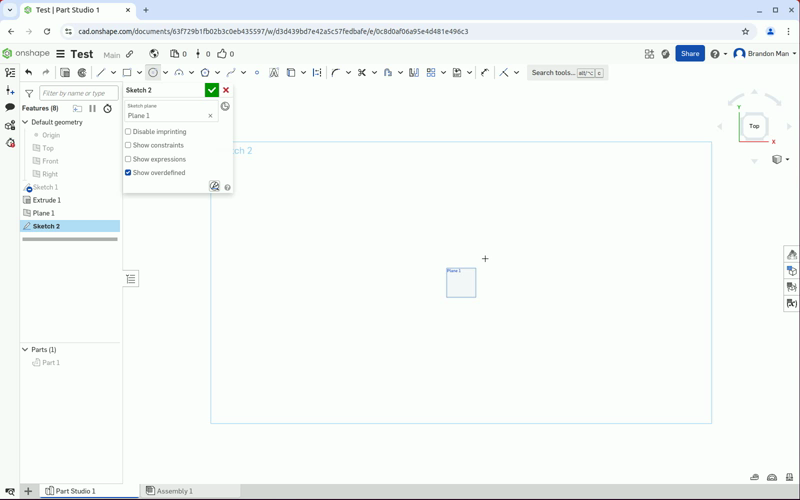
key_up(shift)
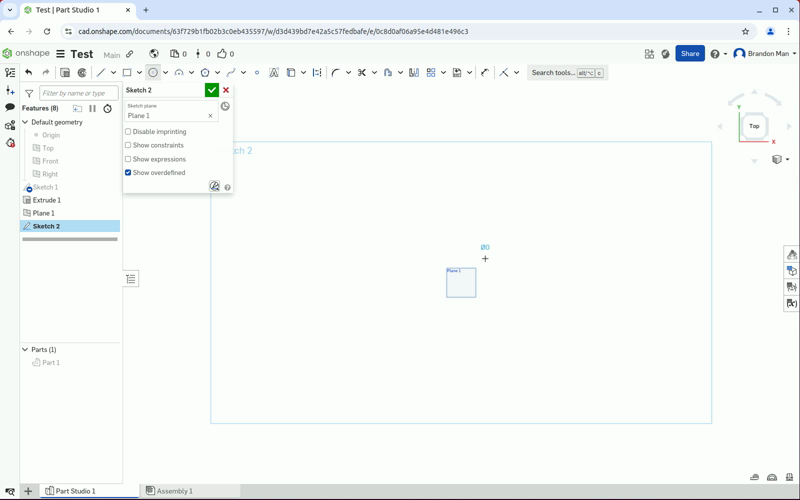
mouse_move(490, 258)
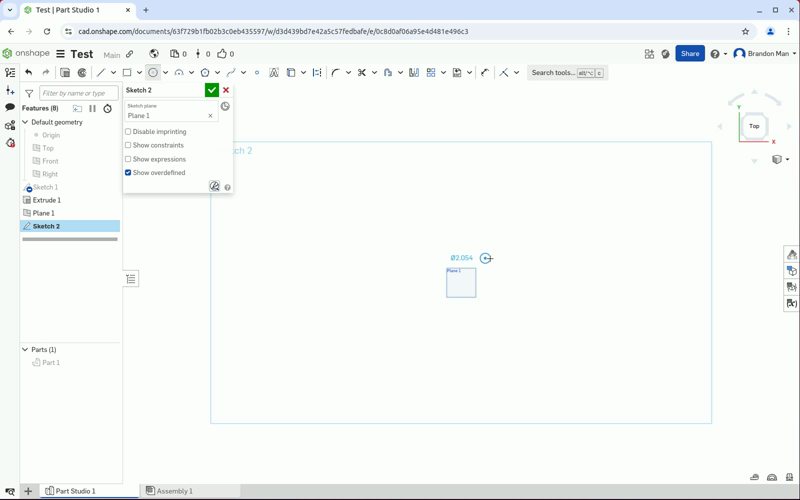
click(490, 258)
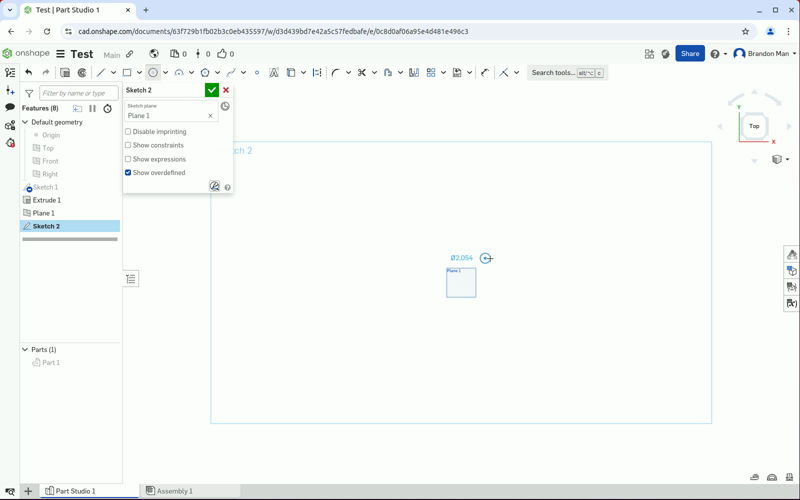
key(esc)
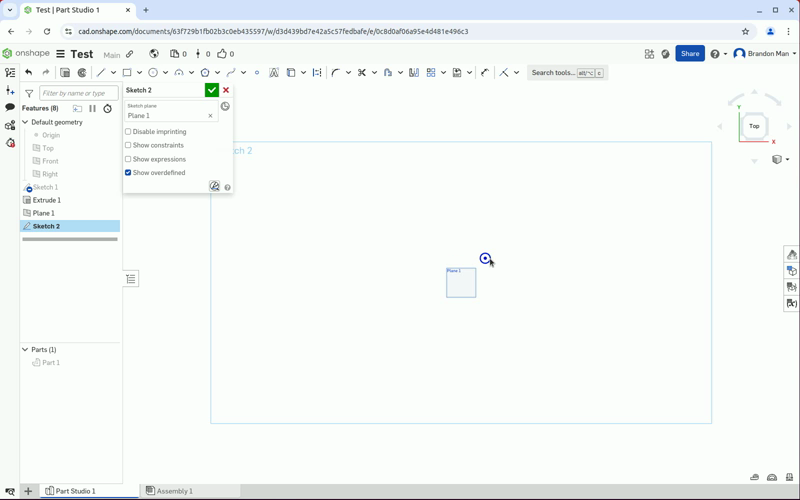
mouse_move(485, 256)
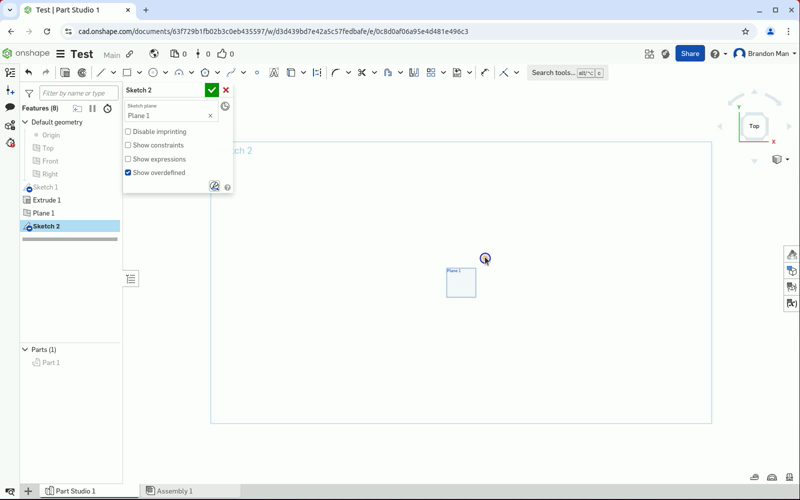
scroll(6)
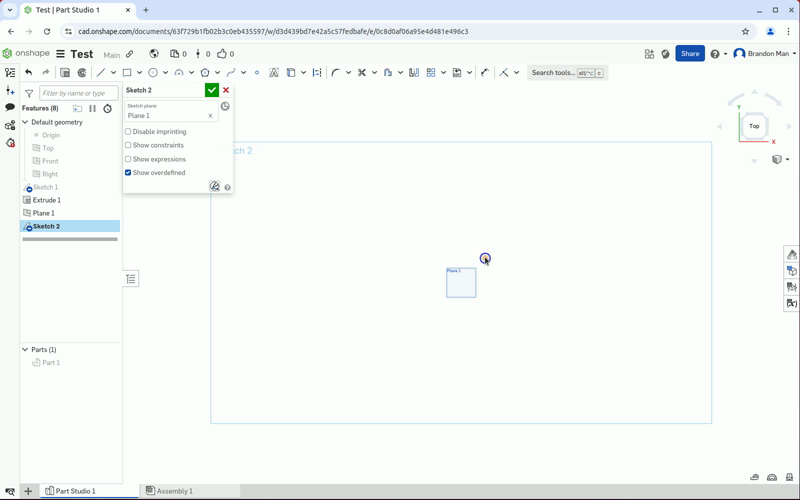
scroll(6)
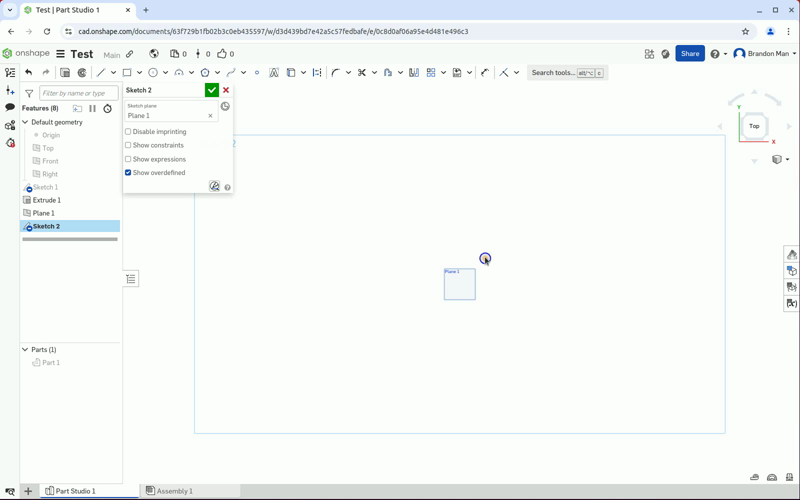
scroll(6)
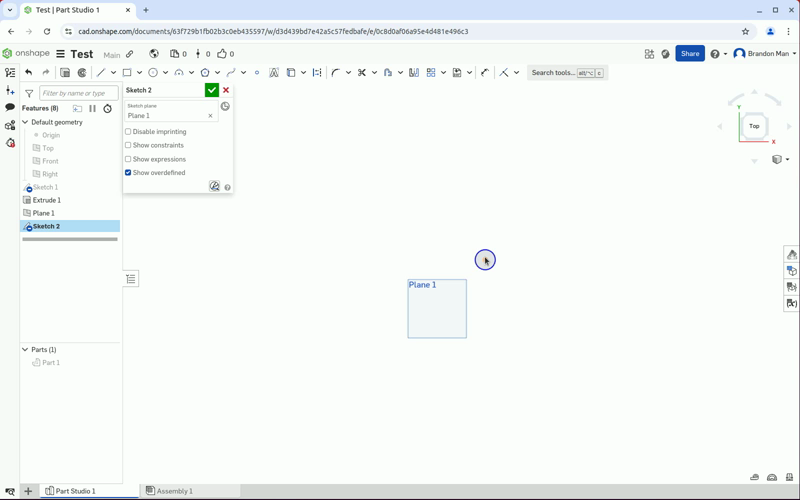
scroll(6)
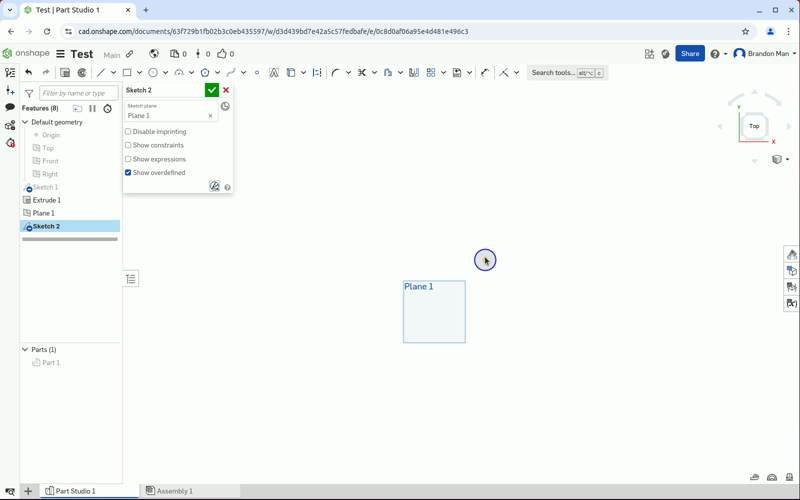
scroll(6)
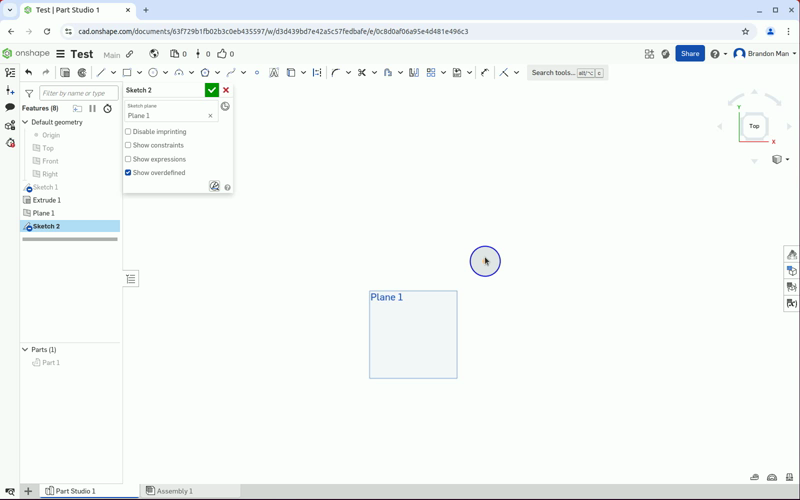
scroll(6)
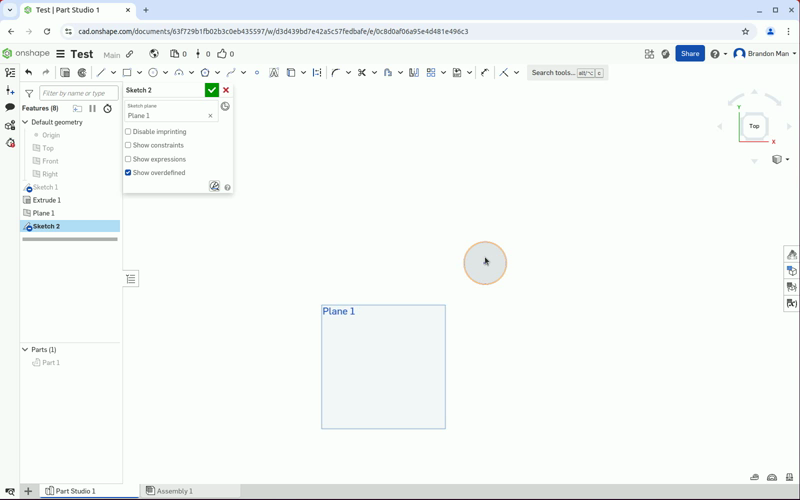
scroll(6)
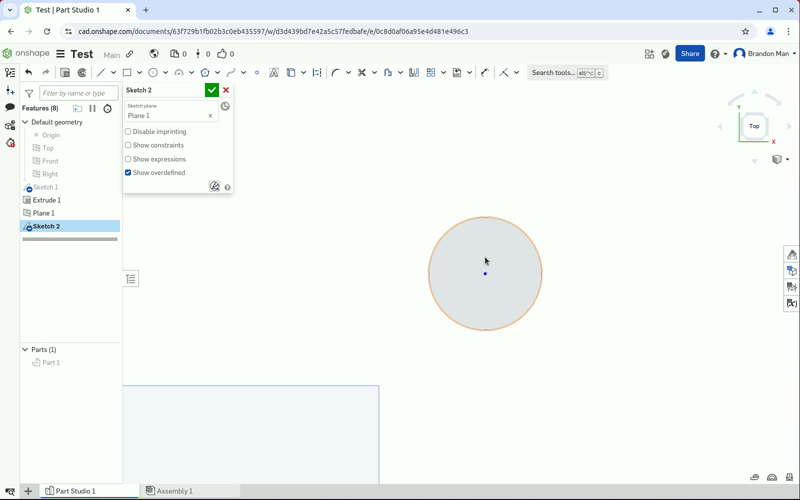
click(485, 256)
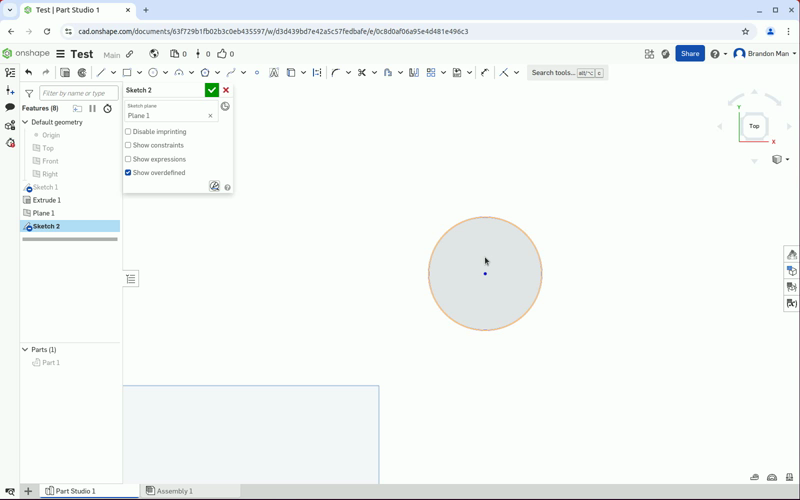
scroll(-6)
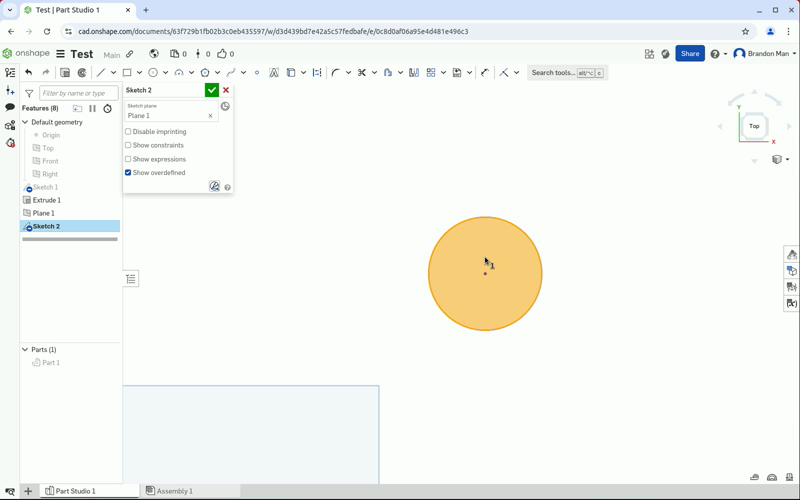
scroll(-6)
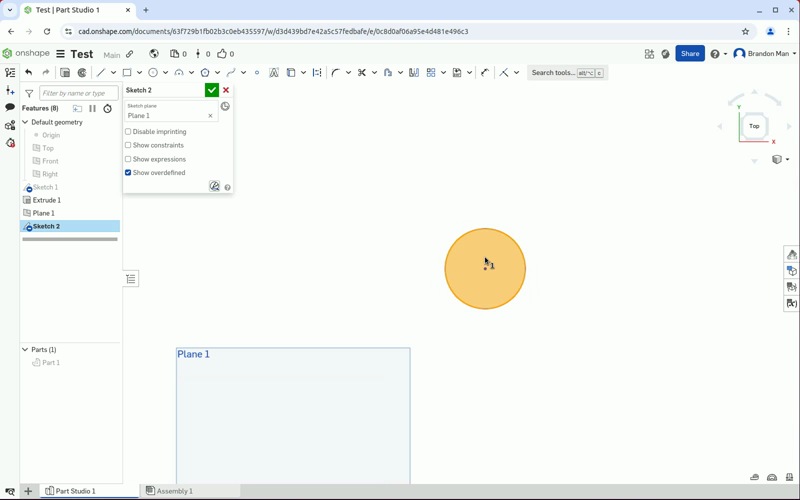
scroll(-6)
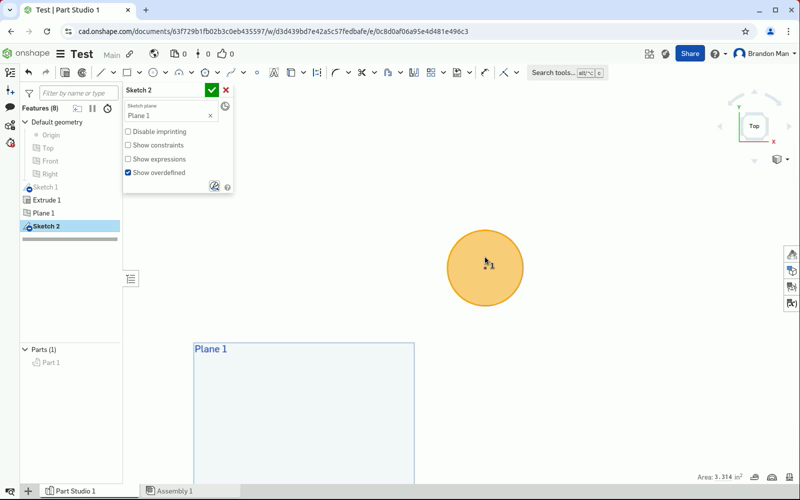
scroll(-6)
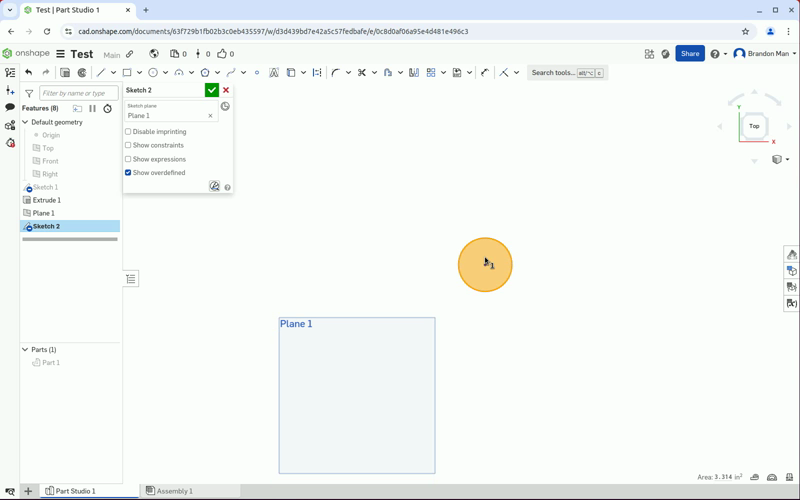
scroll(-6)
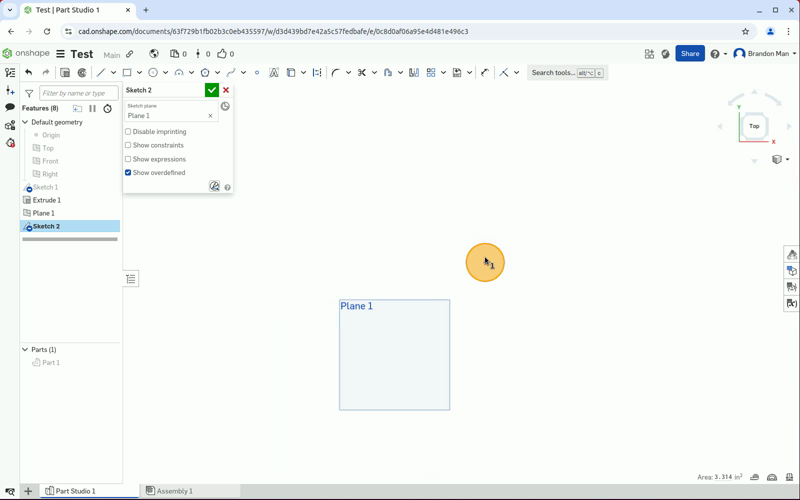
scroll(-6)
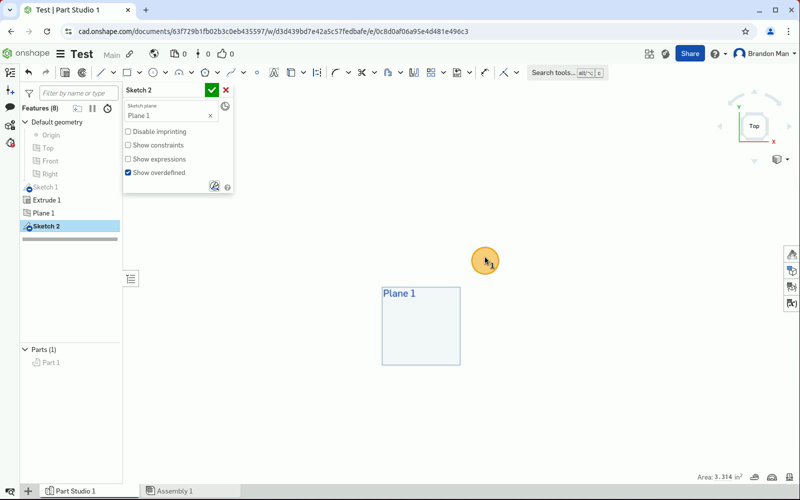
scroll(-6)
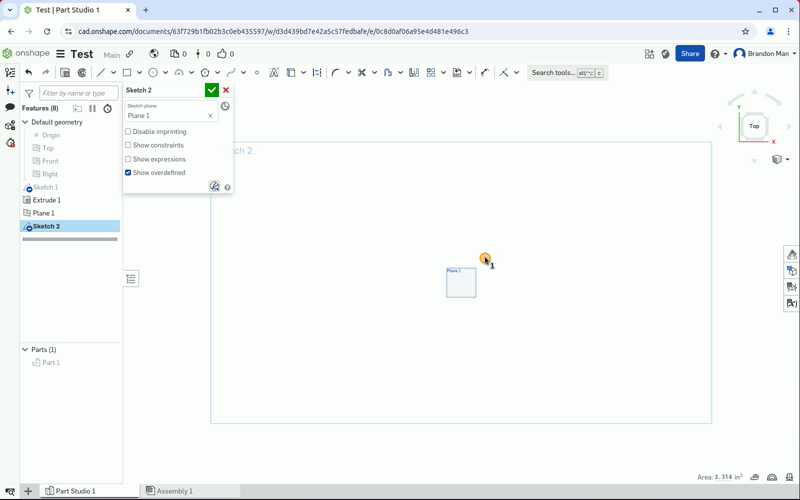
mouse_move(73, 352)
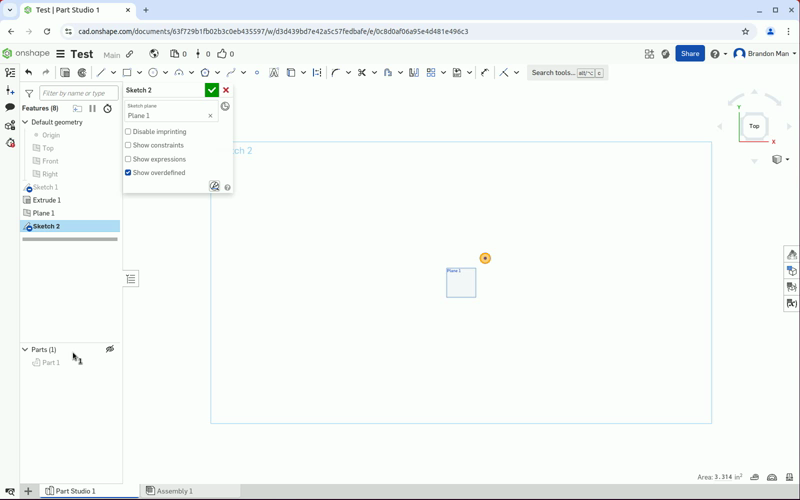
key(shift+y)
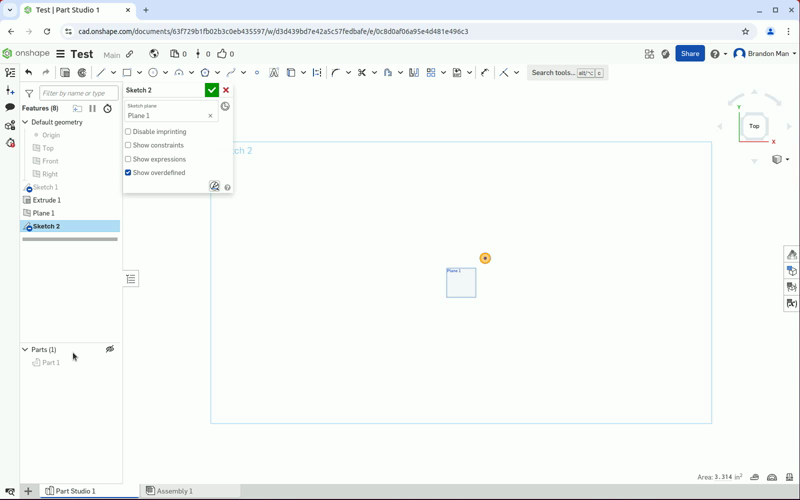
key(shift+e)
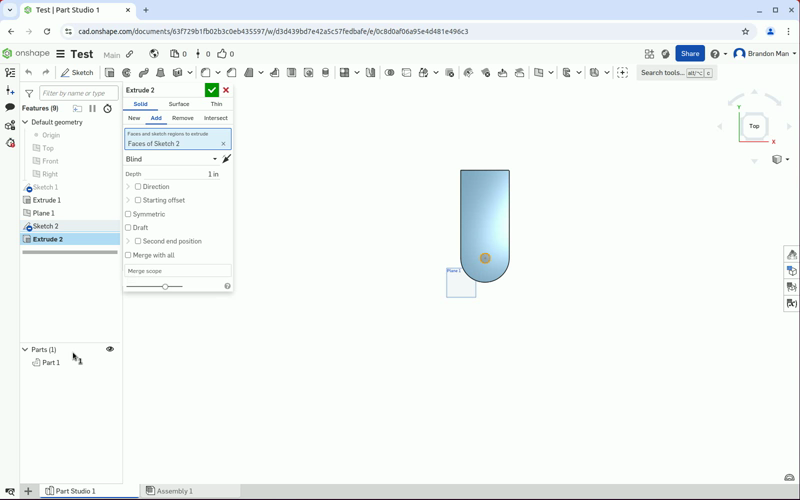
mouse_move(143, 106)
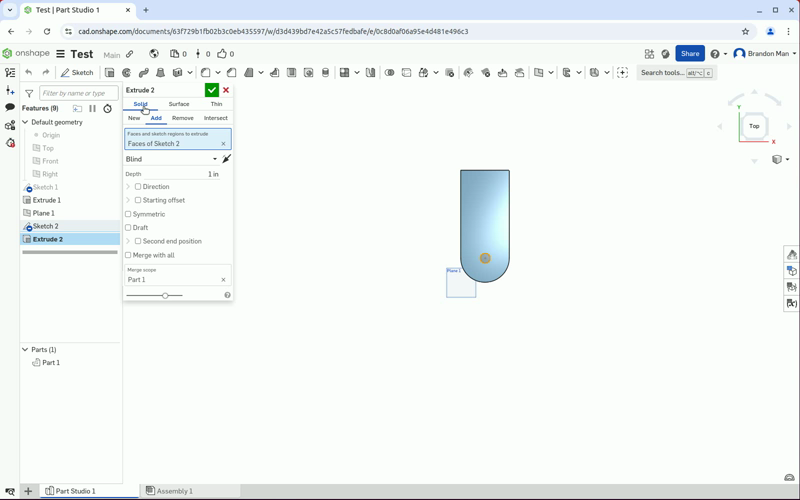
click(143, 106)
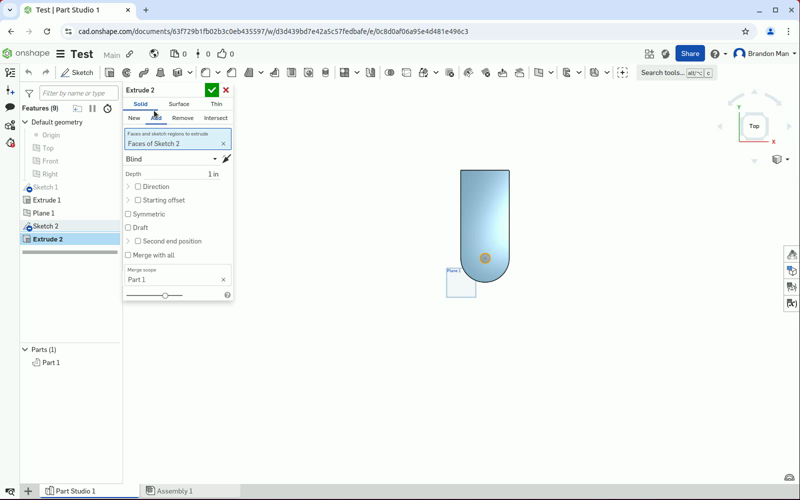
mouse_move(186, 120)
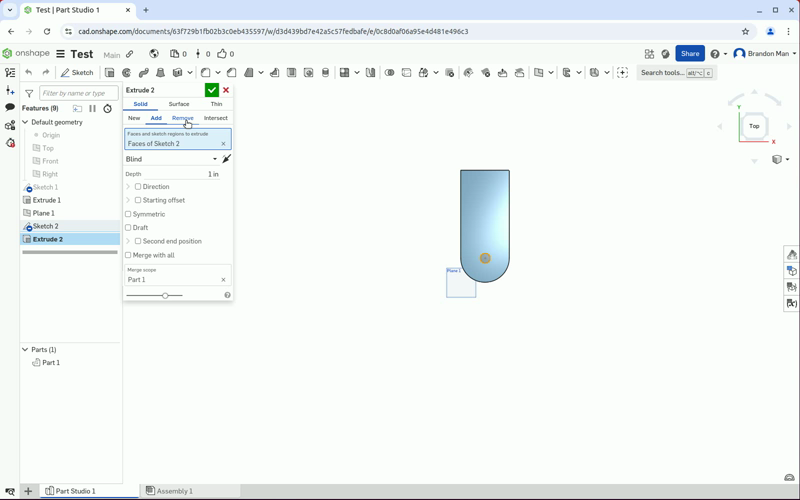
click(186, 120)
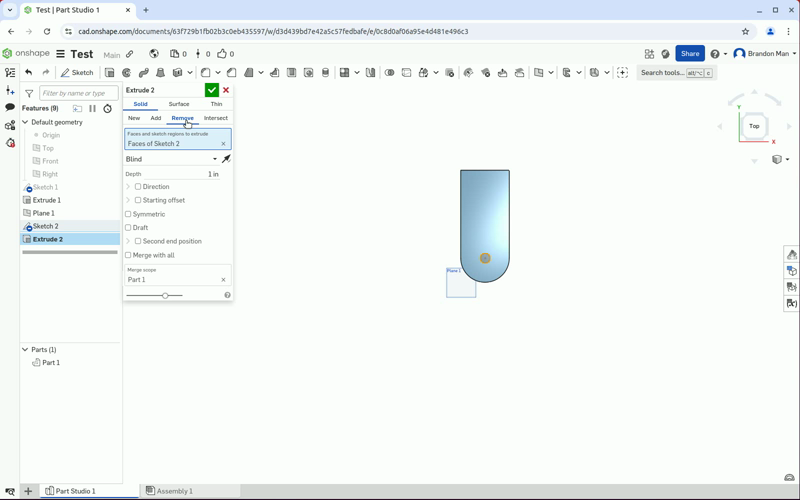
key(tab, 4)
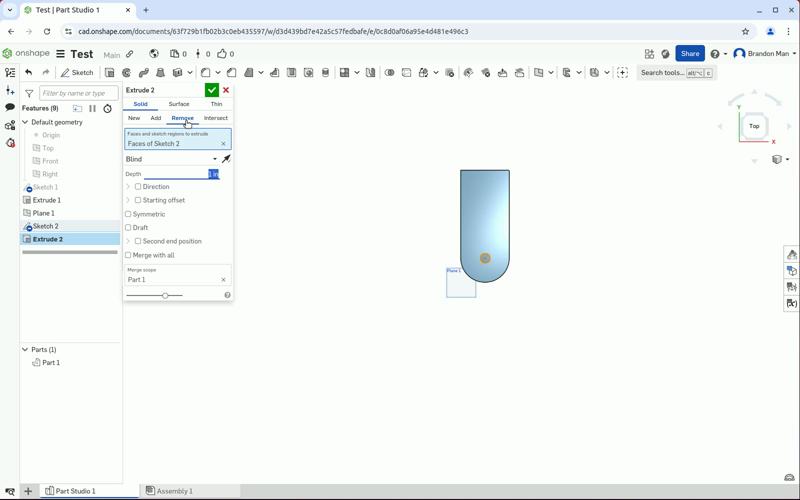
text(0.241)
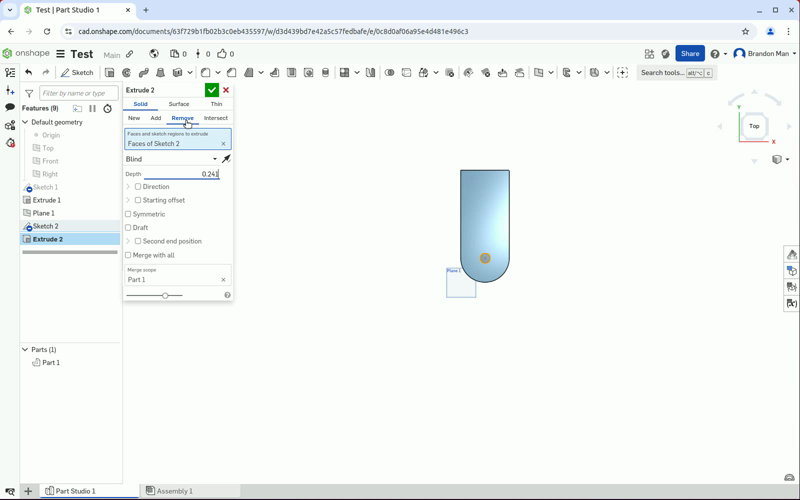
key(tab, 6)
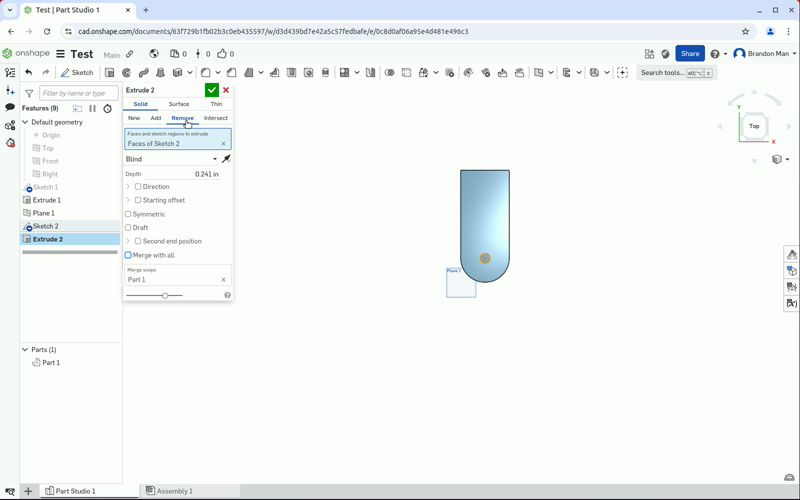
key(space)
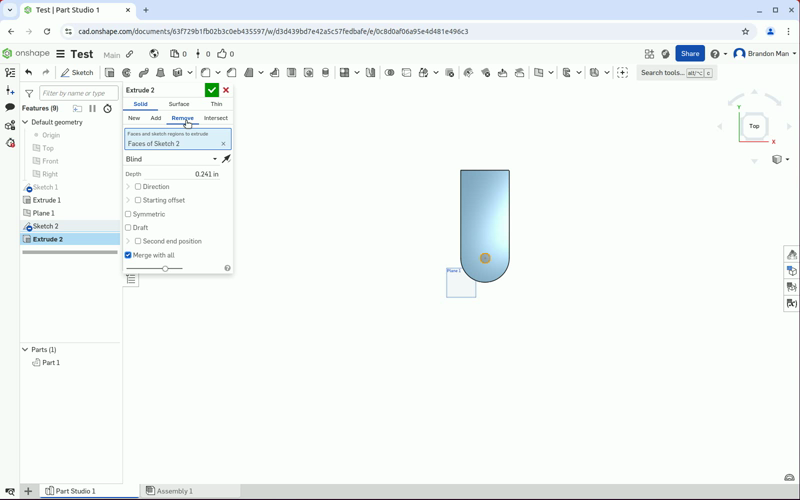
key(enter)
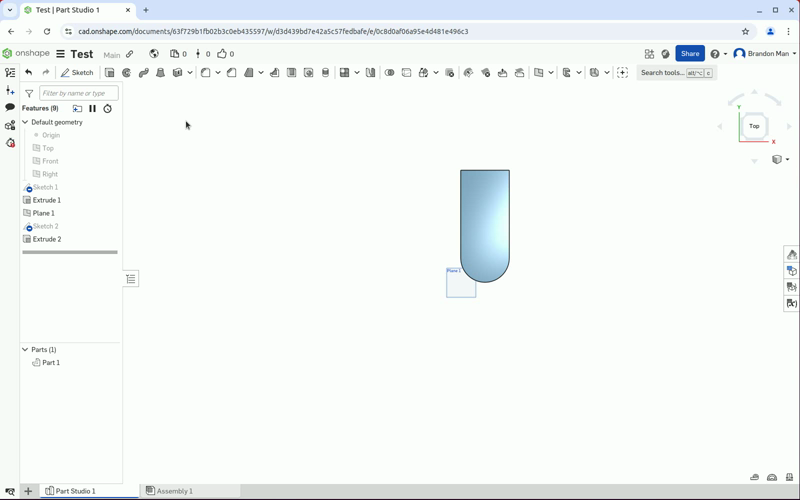
key(shift+h)
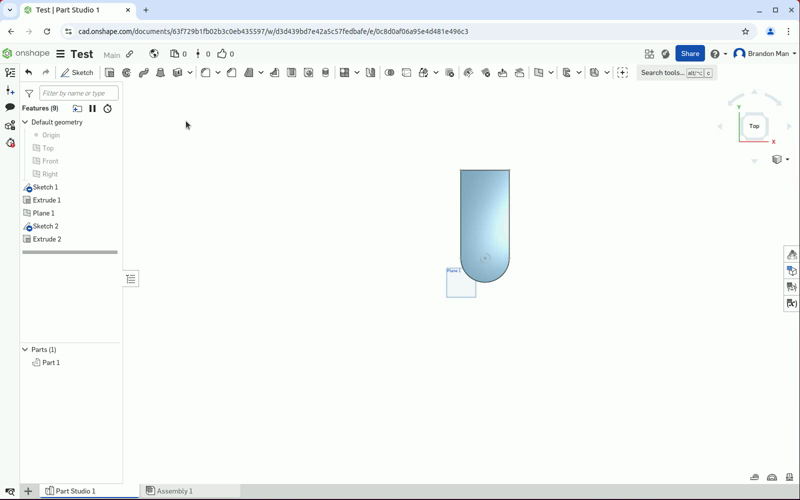
key(shift+h)
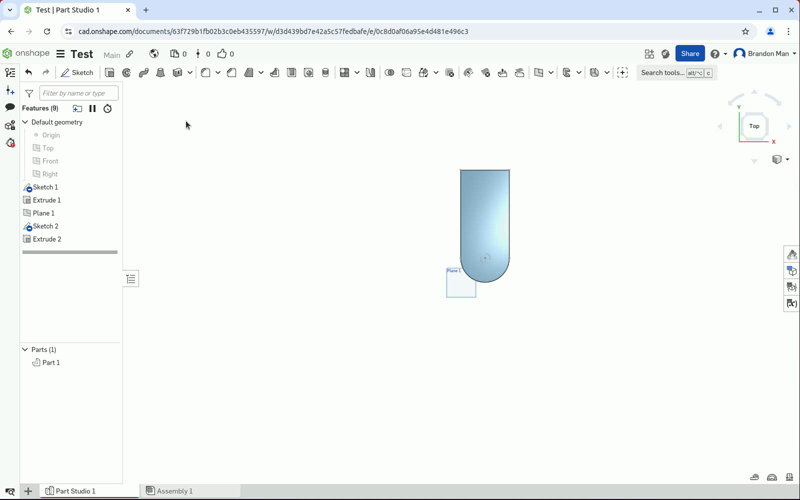
key(shift+7)
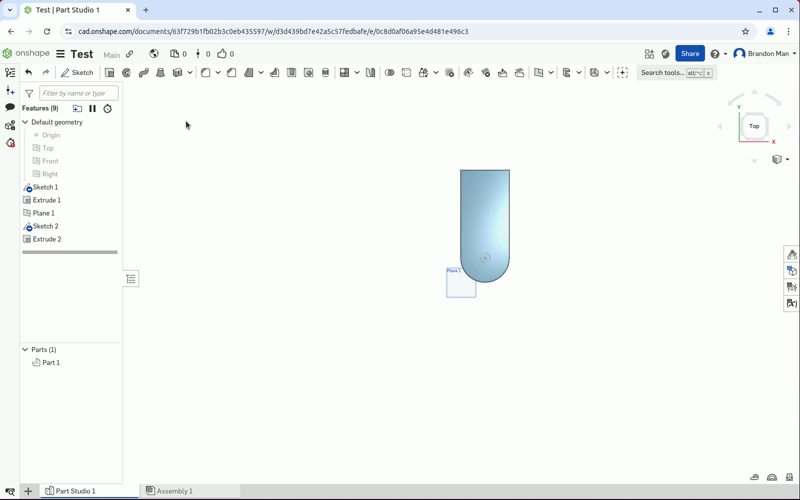
key(up, 3)
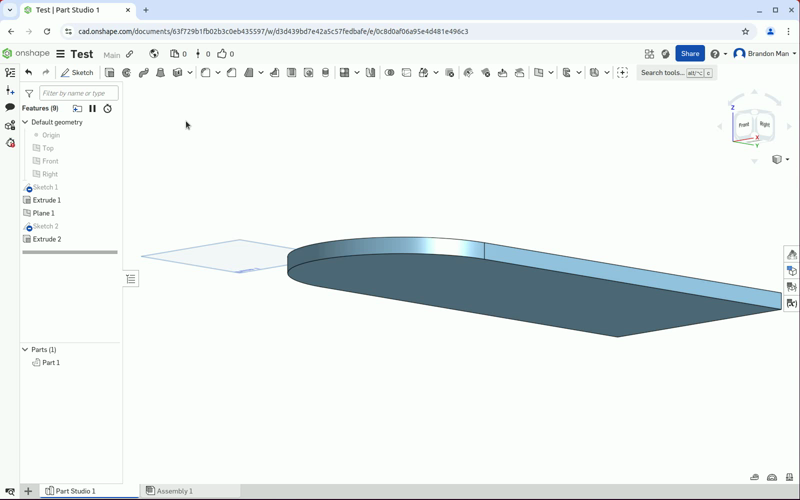
key(left, 3)
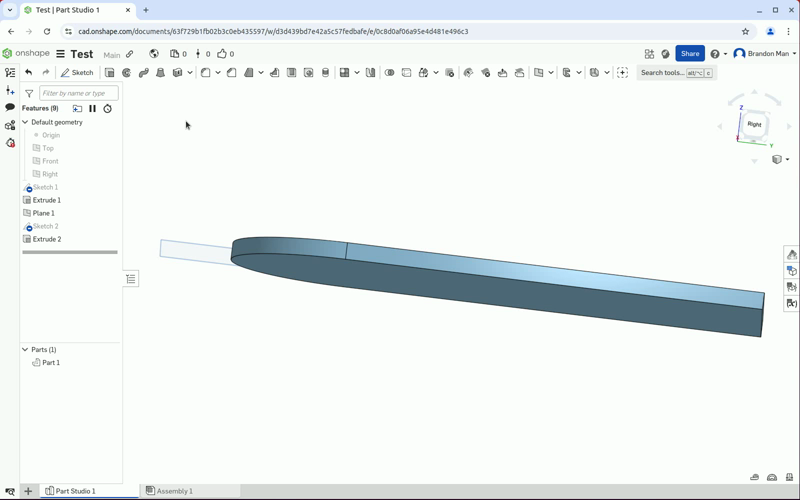
key(right, 3)
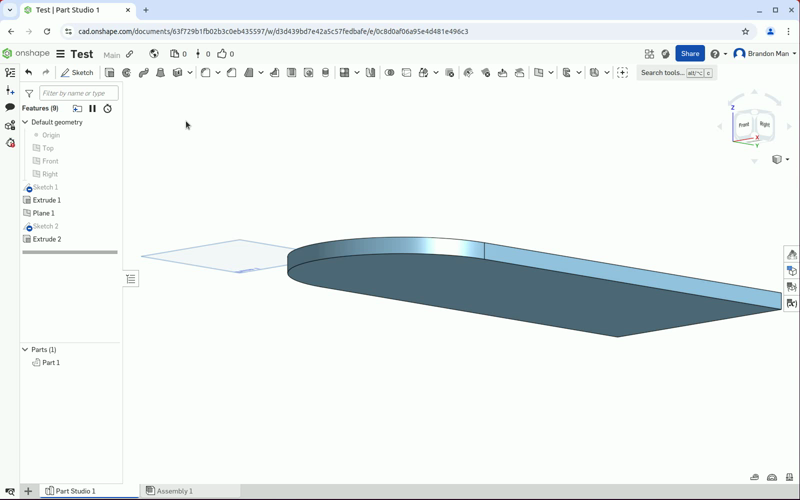
key(down, 3)
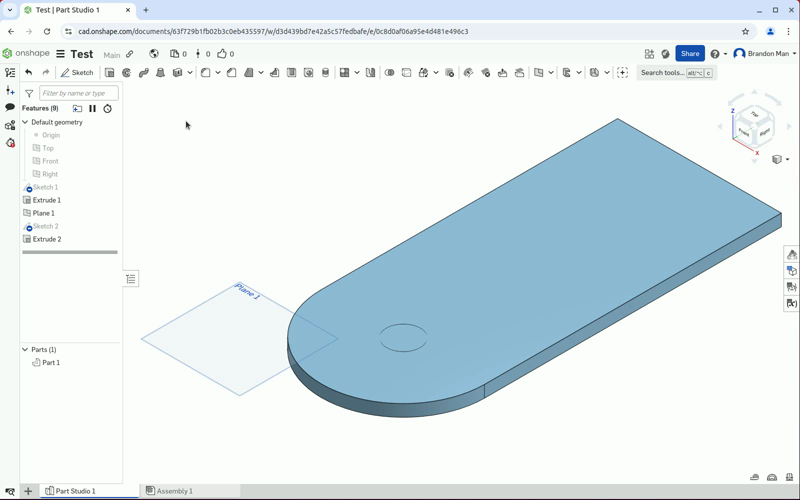
mouse_move(73, 189)
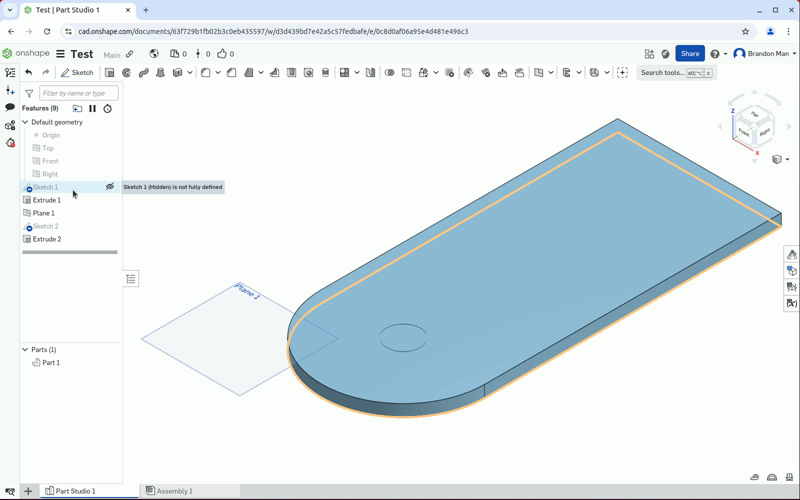
click(73, 189)